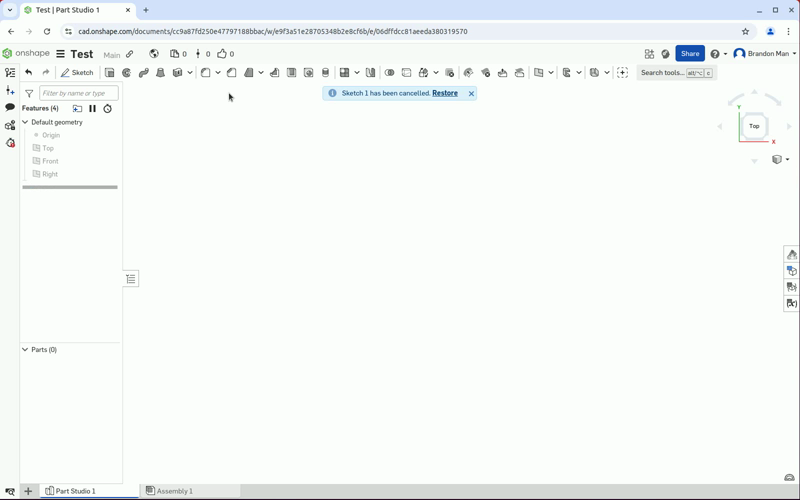
key(shift+h)
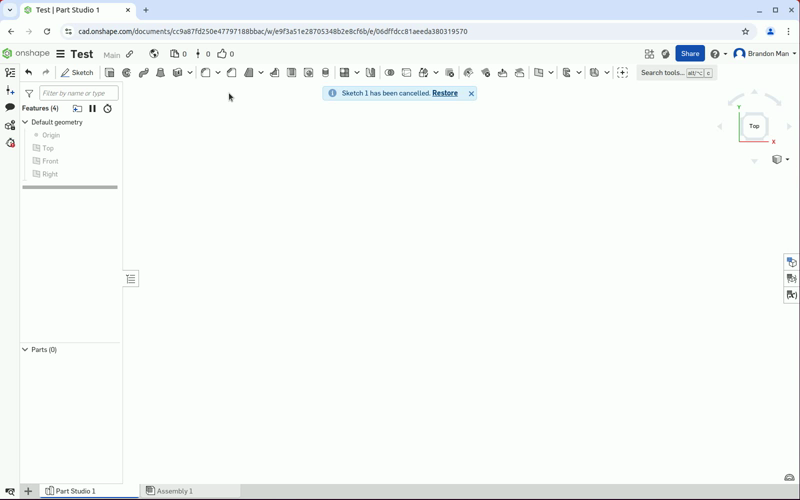
key(shift+s)
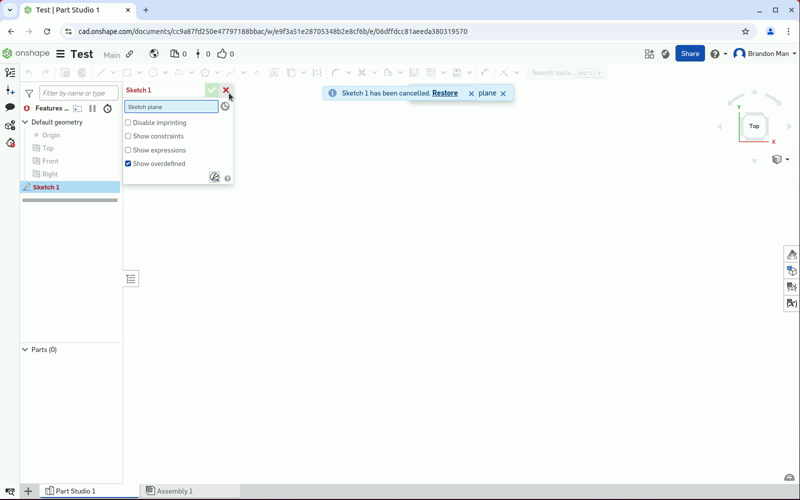
mouse_move(73, 150)
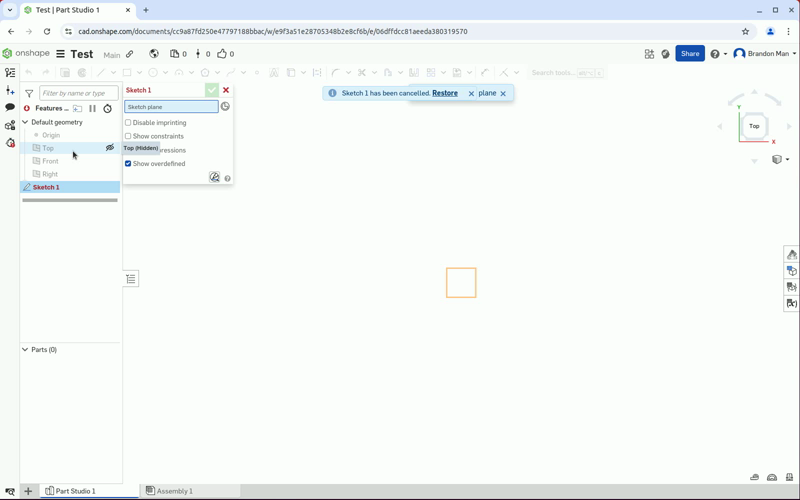
click(73, 150)
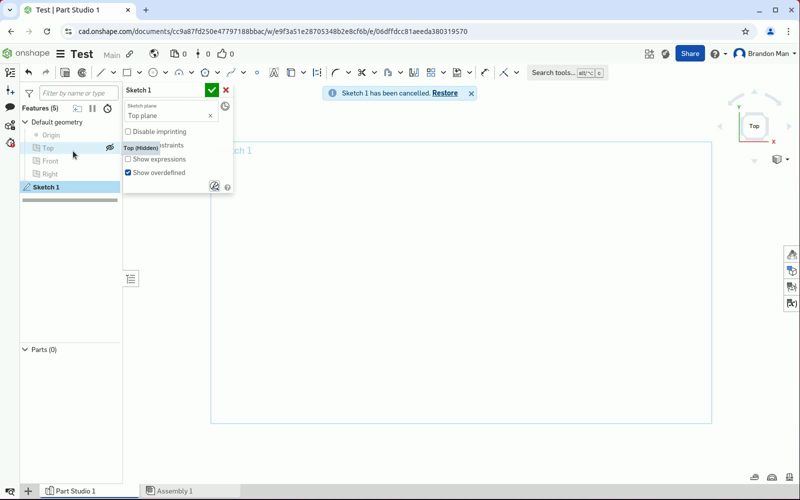
mouse_move(73, 352)
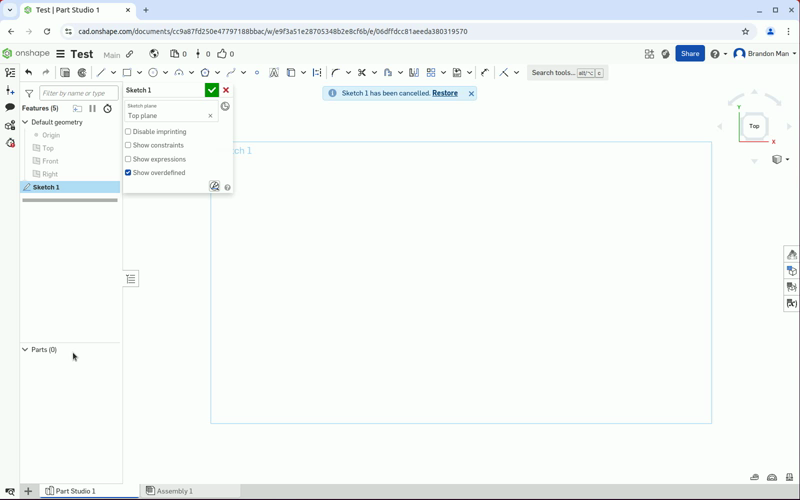
key(y)
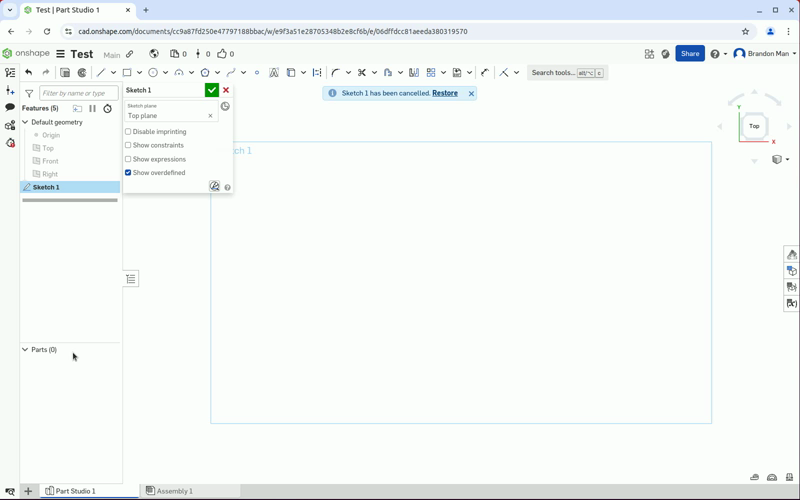
key(l)
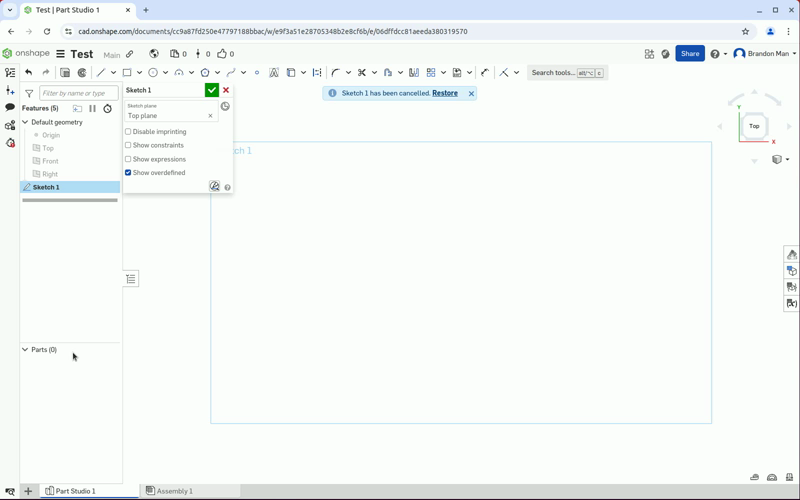
key_down(shift)
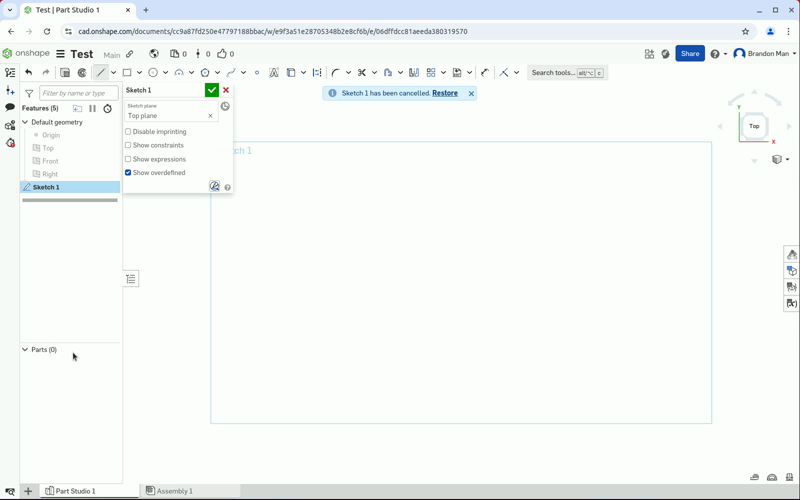
mouse_move(460, 282)
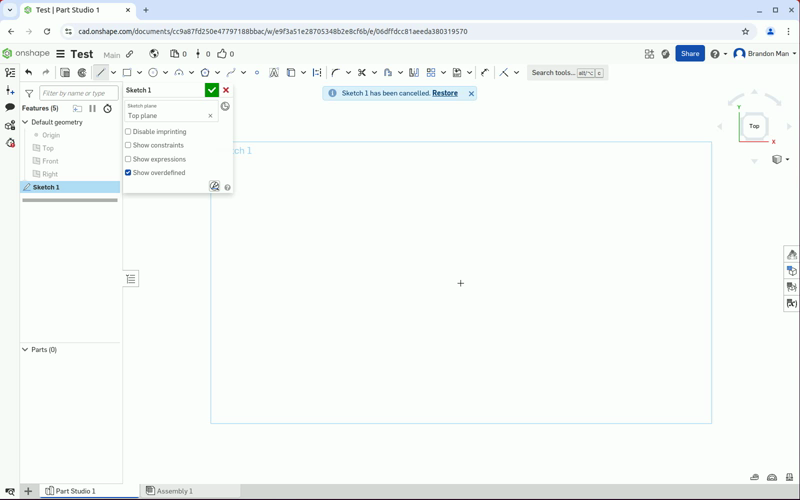
click(460, 282)
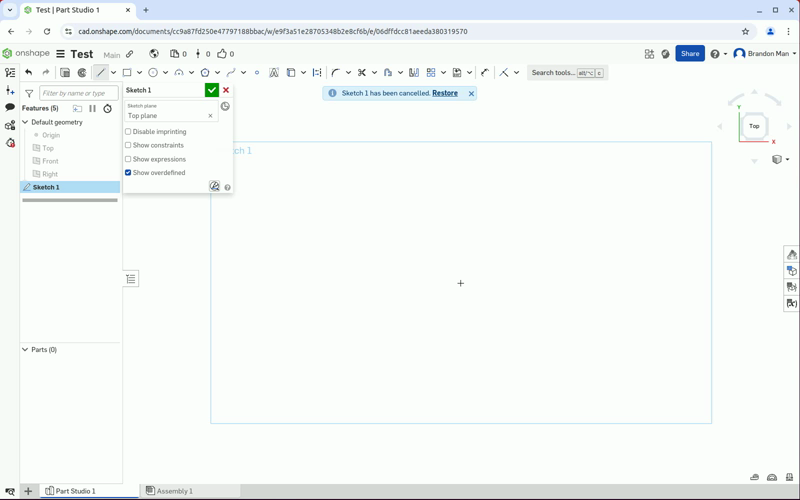
key_up(shift)
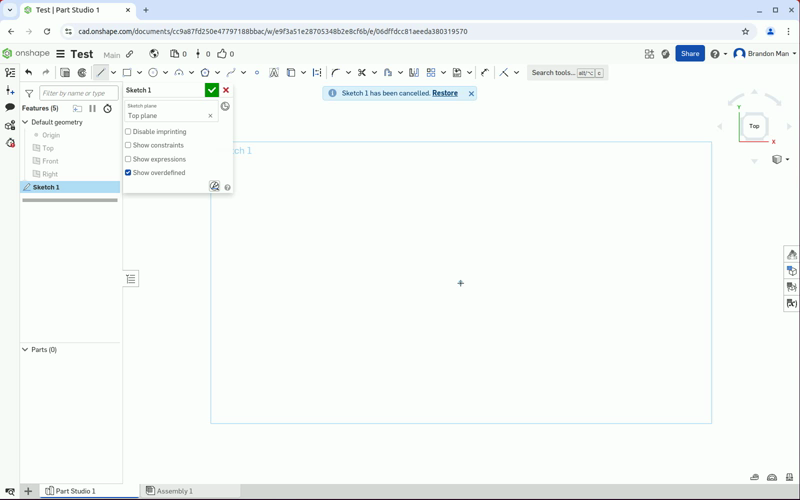
key_down(shift)
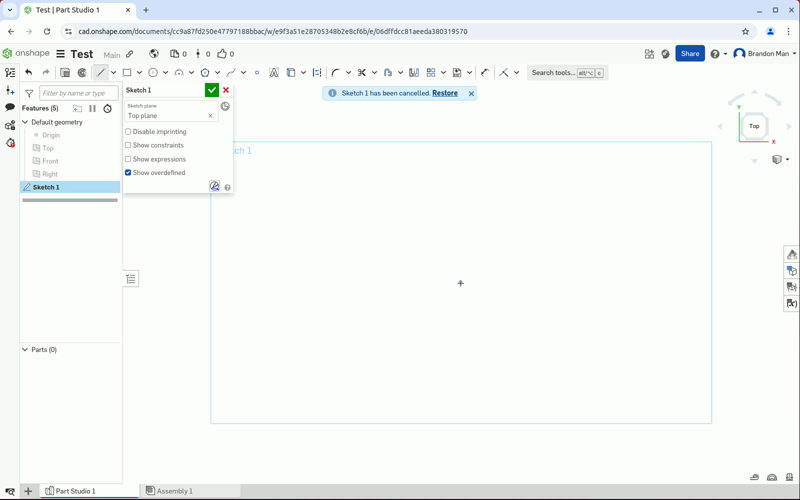
mouse_move(573, 282)
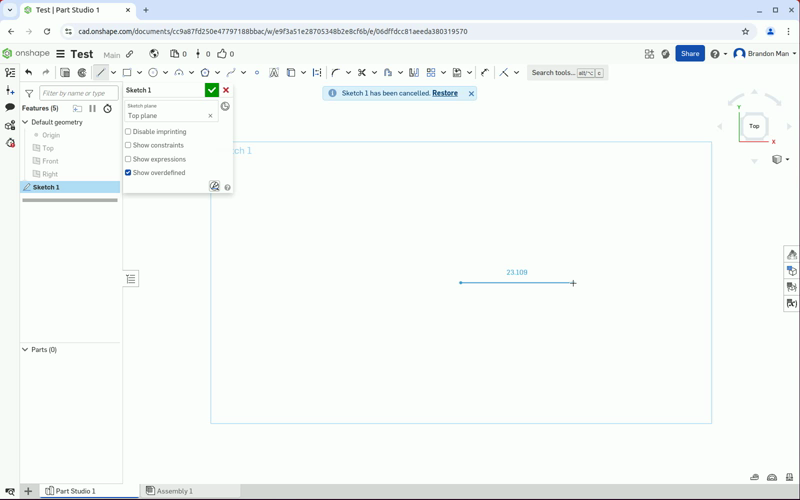
click(573, 282)
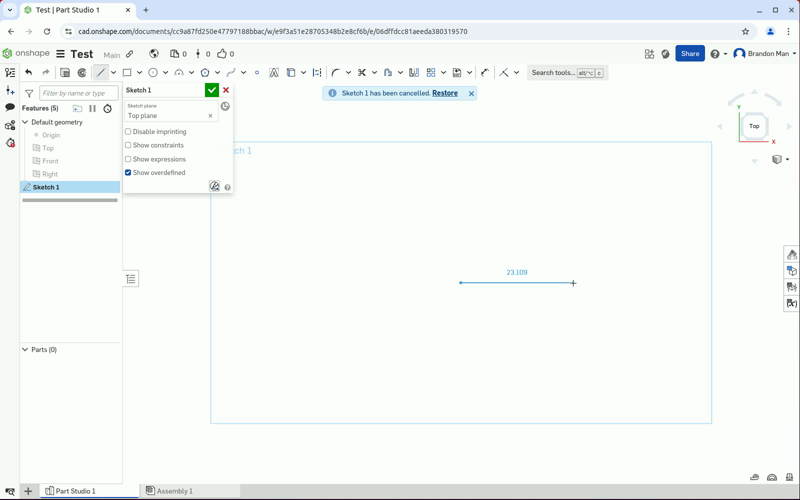
key_up(shift)
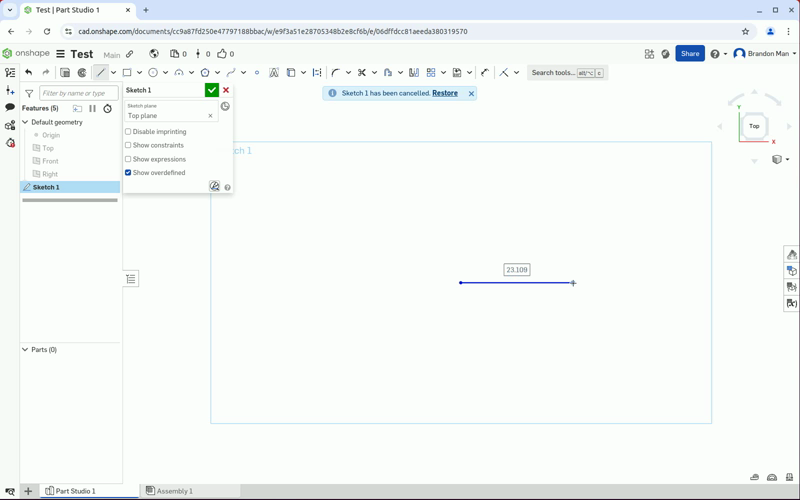
key_down(shift)
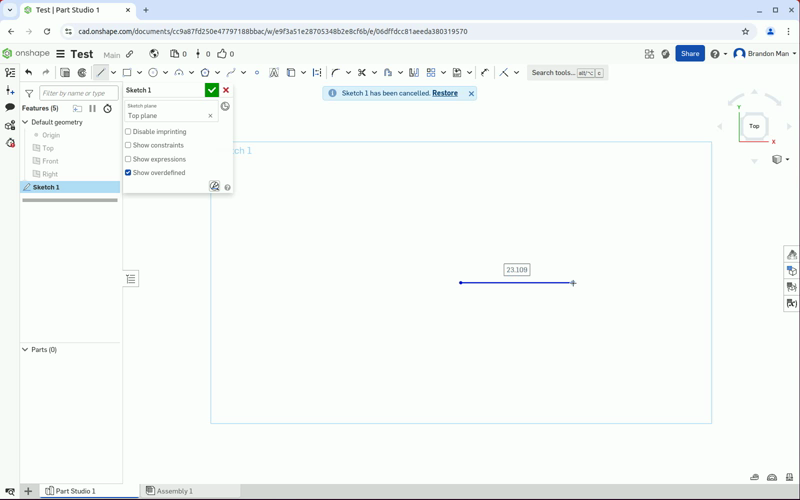
mouse_move(573, 198)
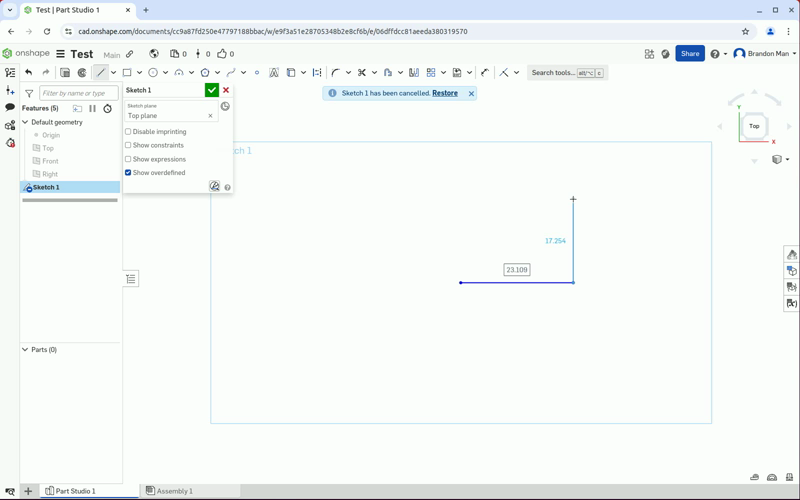
click(573, 198)
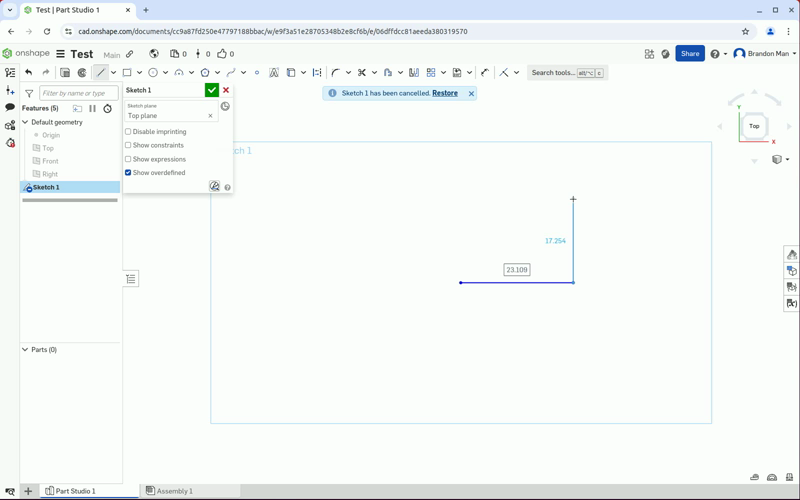
key_up(shift)
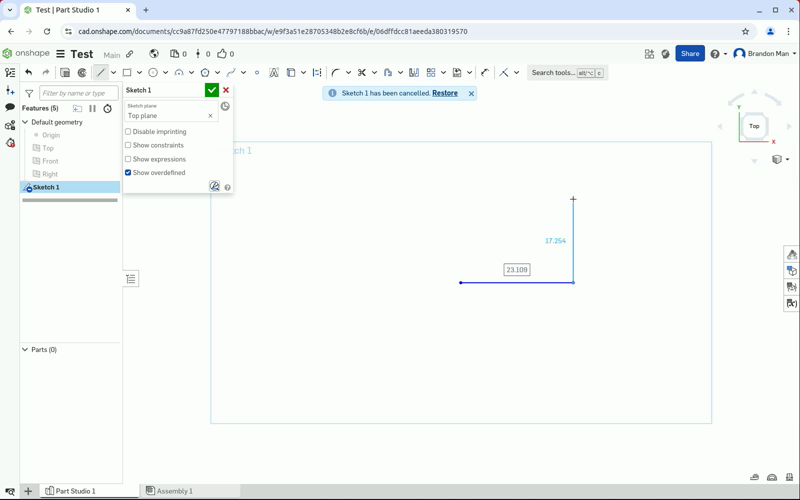
key_down(shift)
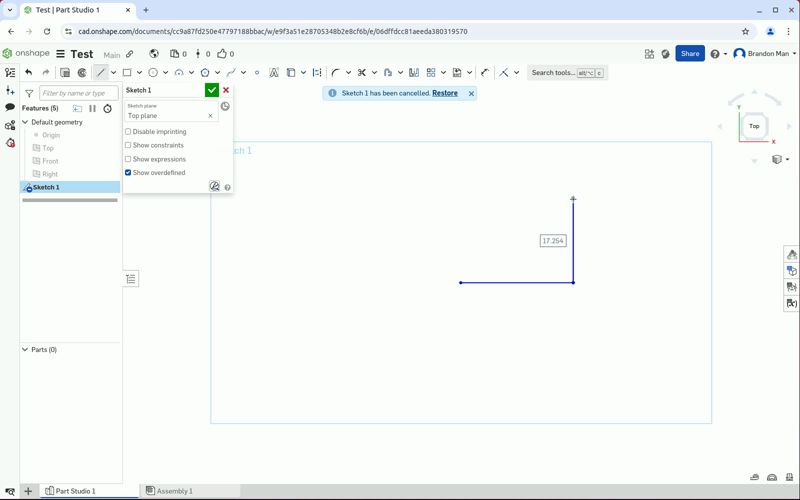
mouse_move(460, 198)
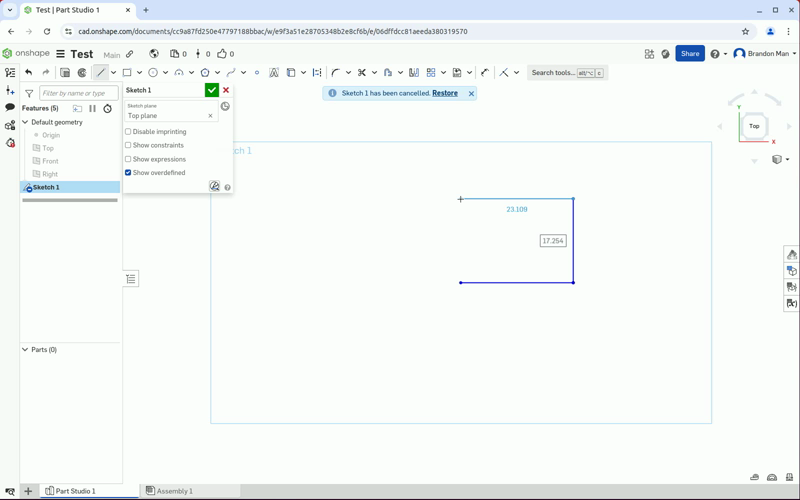
click(460, 198)
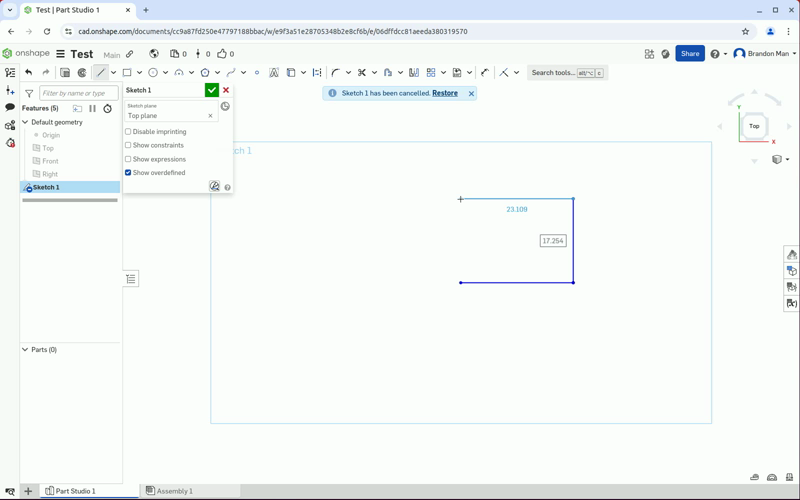
key_up(shift)
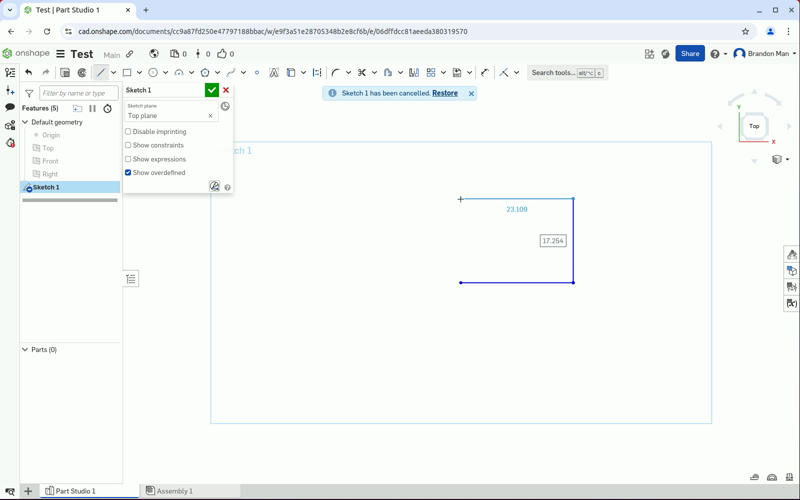
key_down(shift)
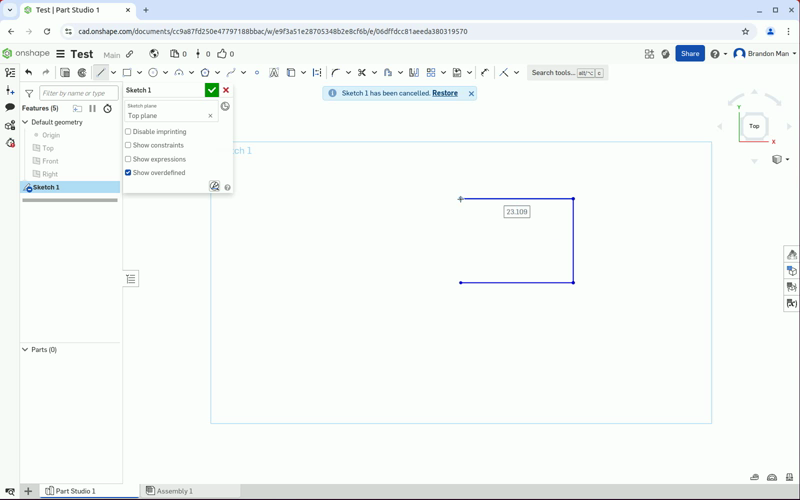
mouse_move(460, 282)
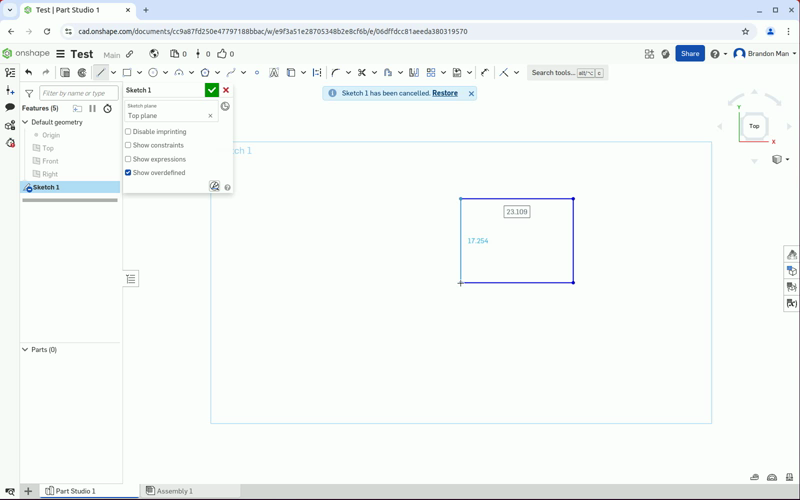
key_up(shift)
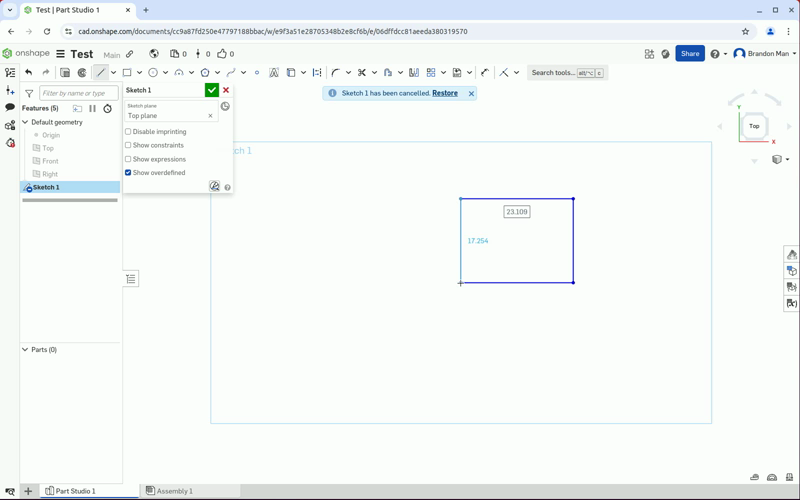
click(460, 282)
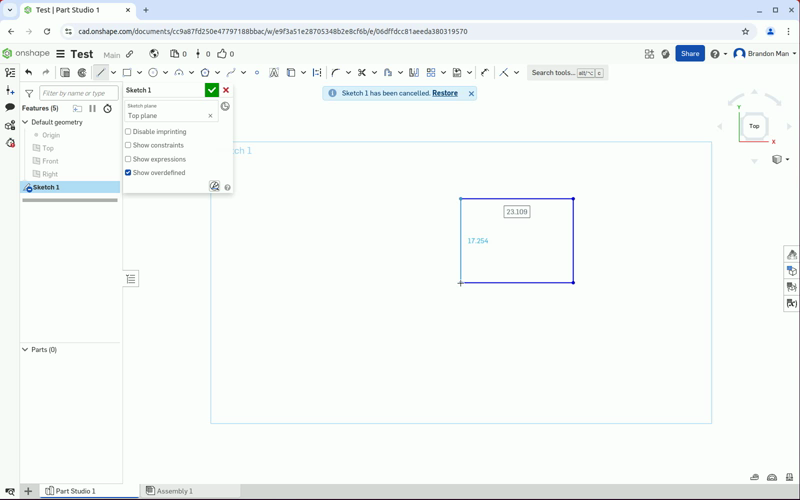
key(esc)
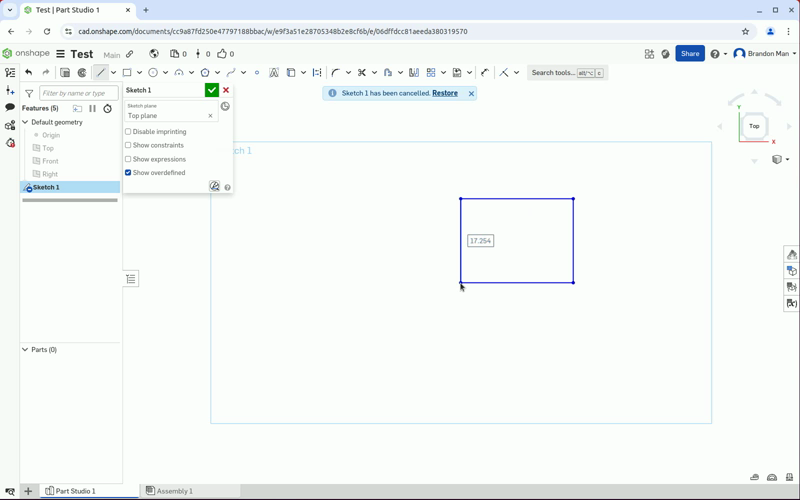
mouse_move(536, 248)
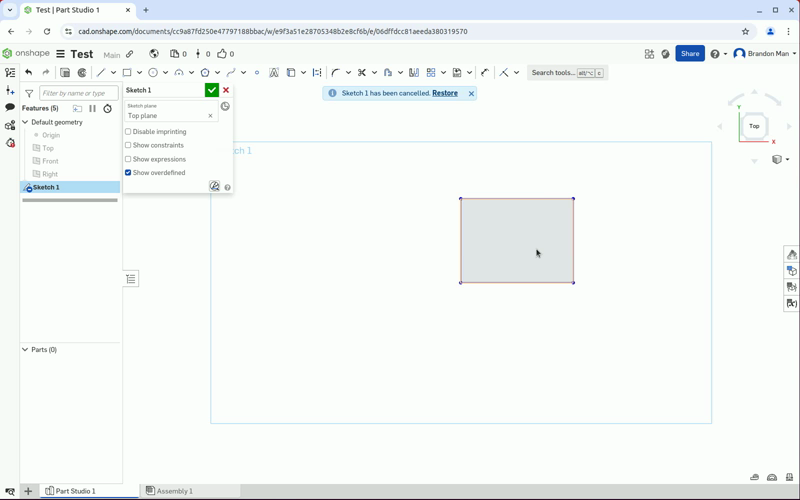
click(536, 248)
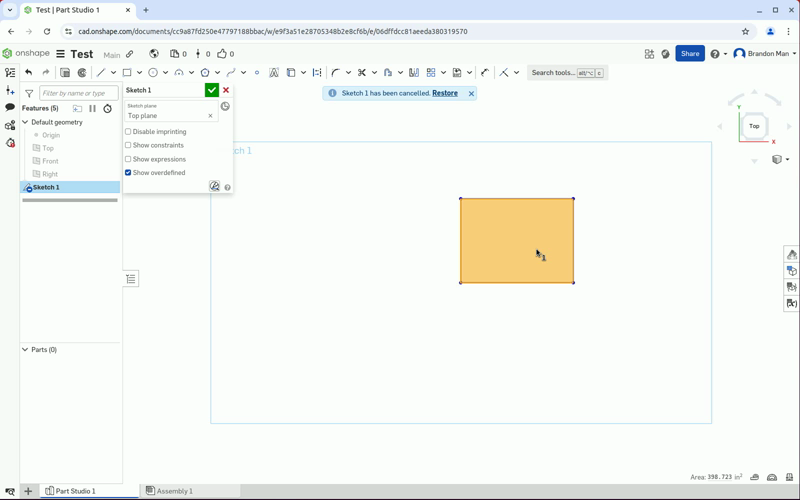
mouse_move(73, 352)
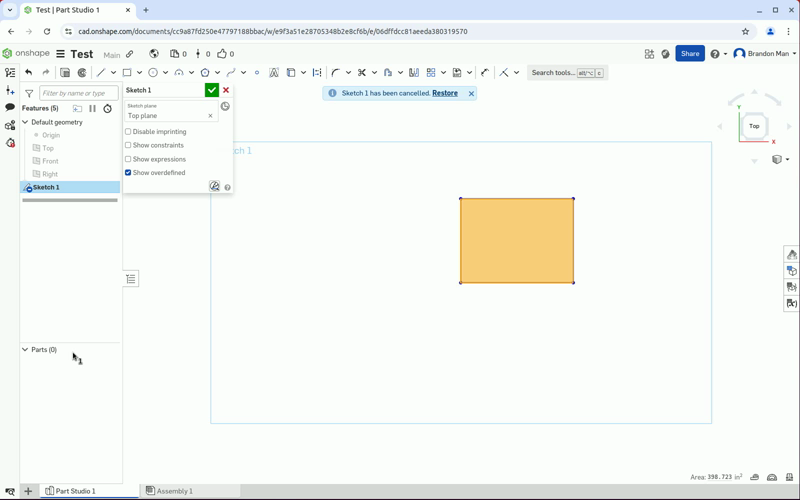
key(shift+y)
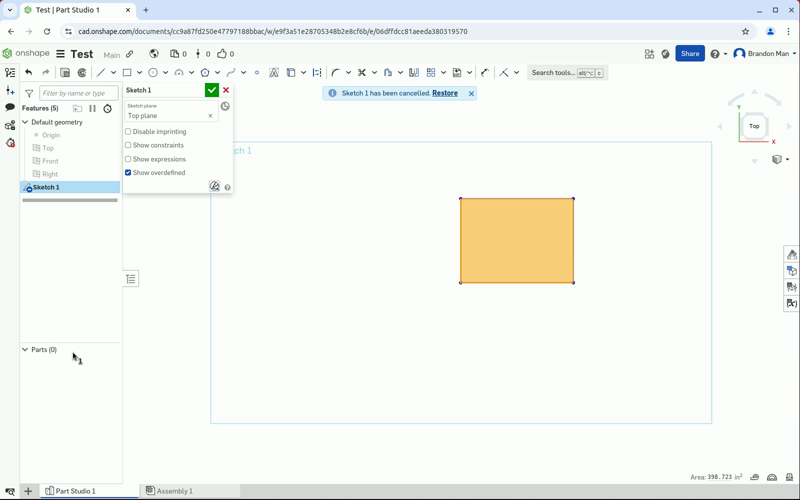
key(shift+e)
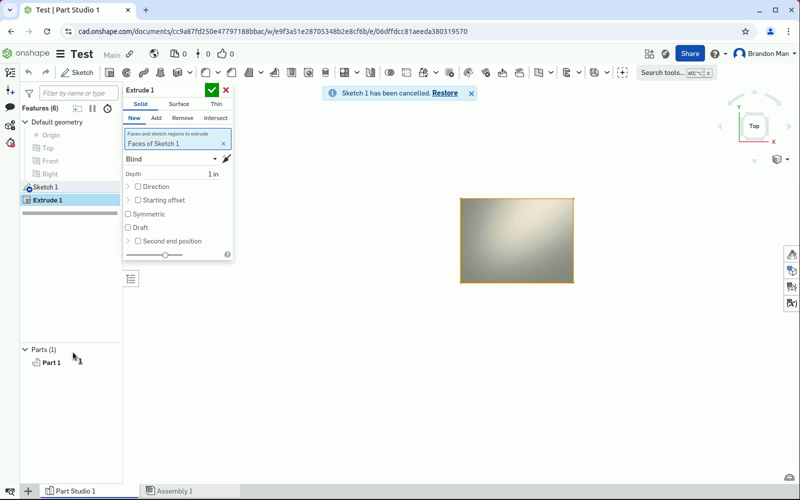
mouse_move(143, 106)
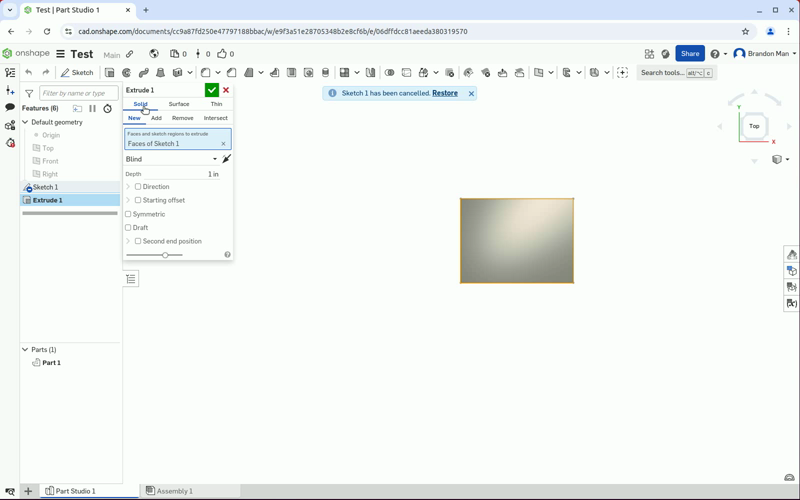
click(143, 106)
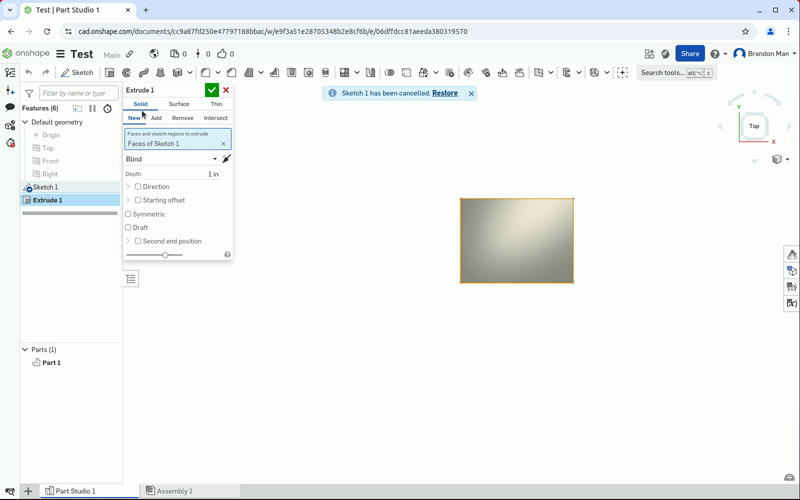
mouse_move(137, 120)
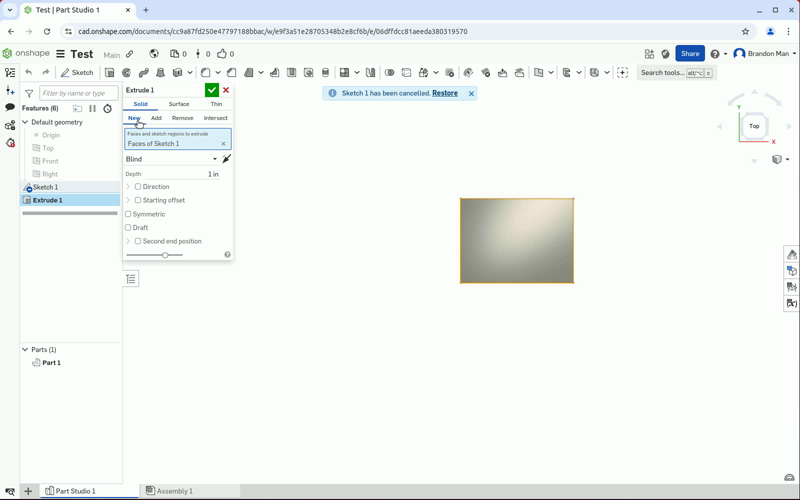
click(137, 120)
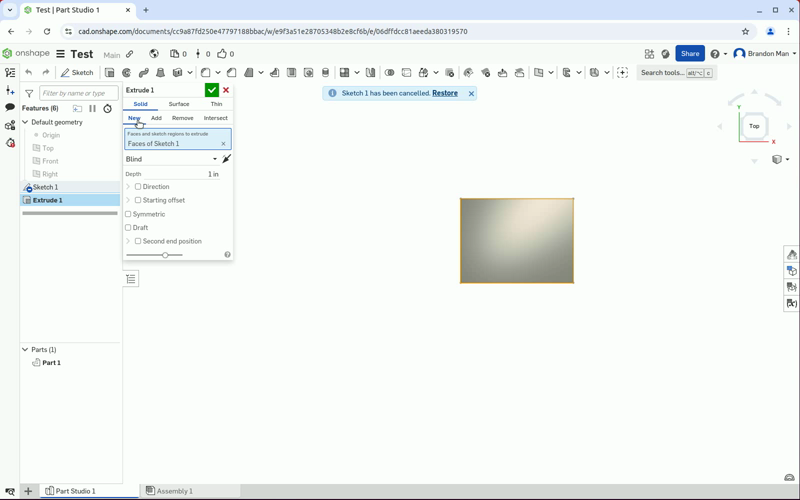
key(tab, 4)
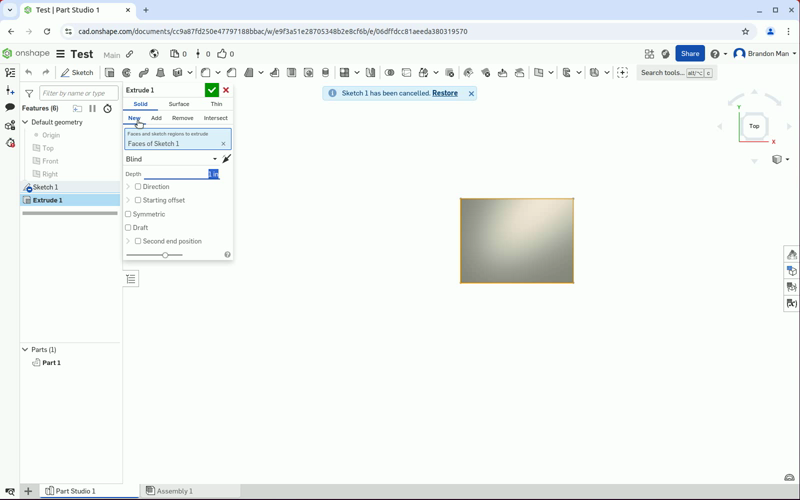
text(17.331)
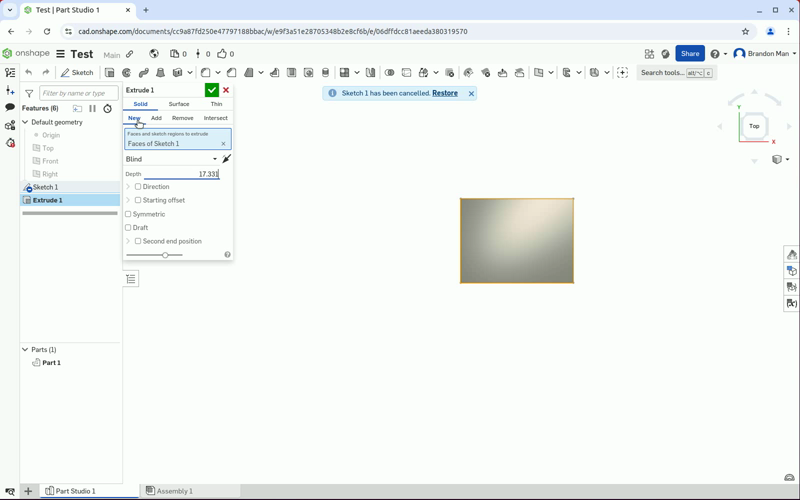
key(enter)
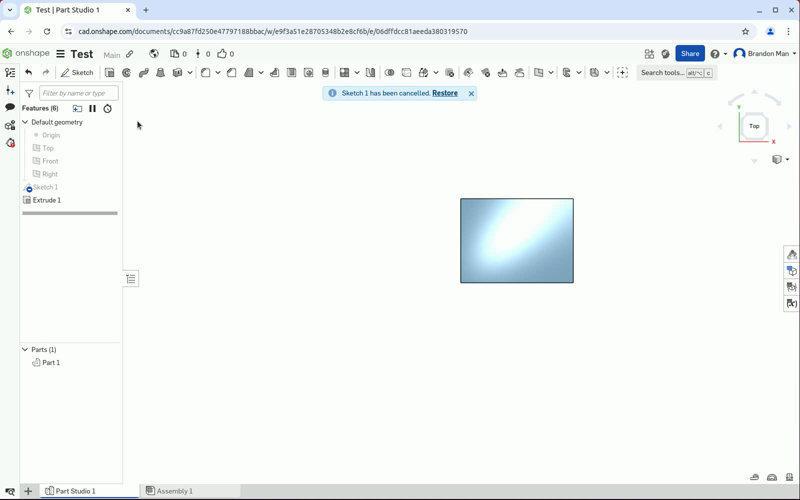
key(shift+h)
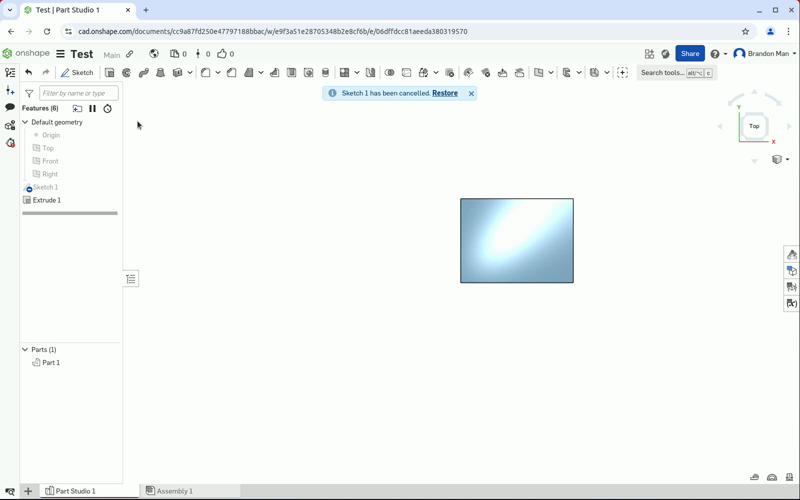
key(shift+h)
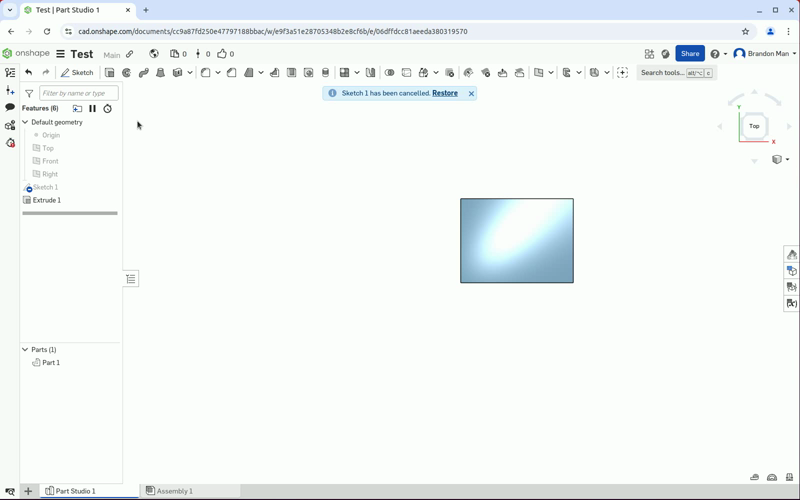
mouse_move(73, 189)
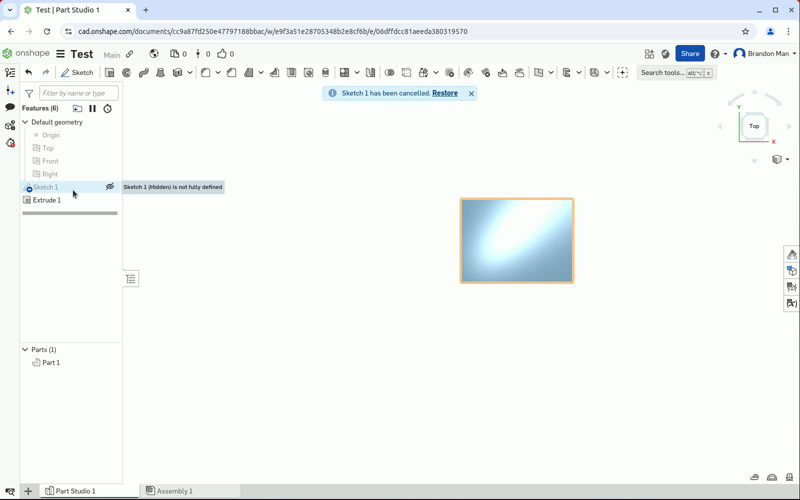
click(73, 189)
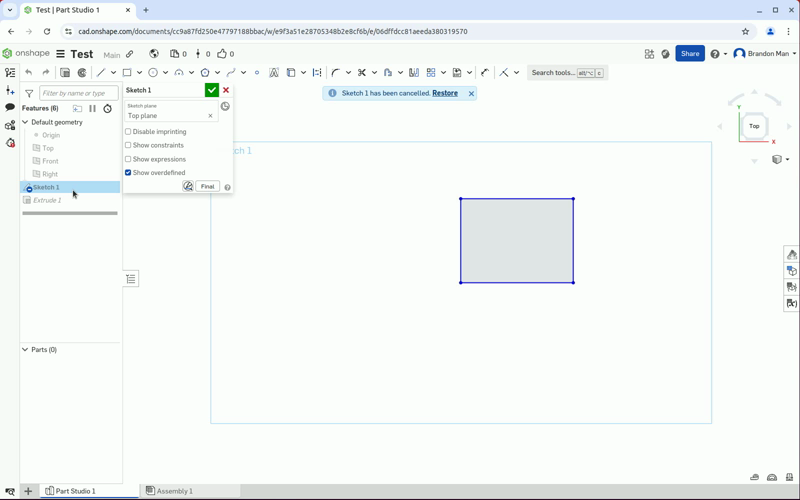
mouse_move(229, 92)
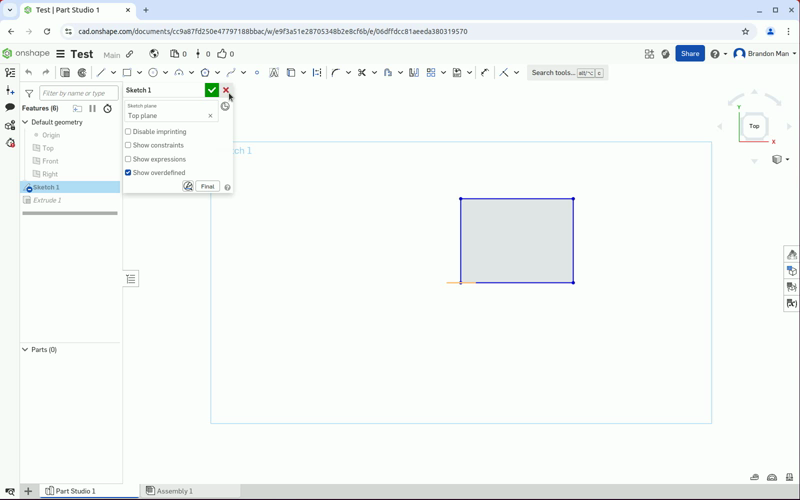
click(229, 92)
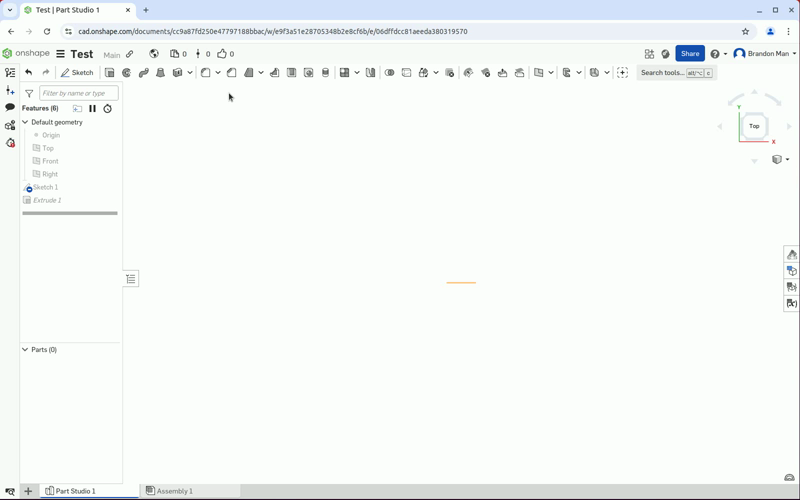
mouse_move(73, 352)
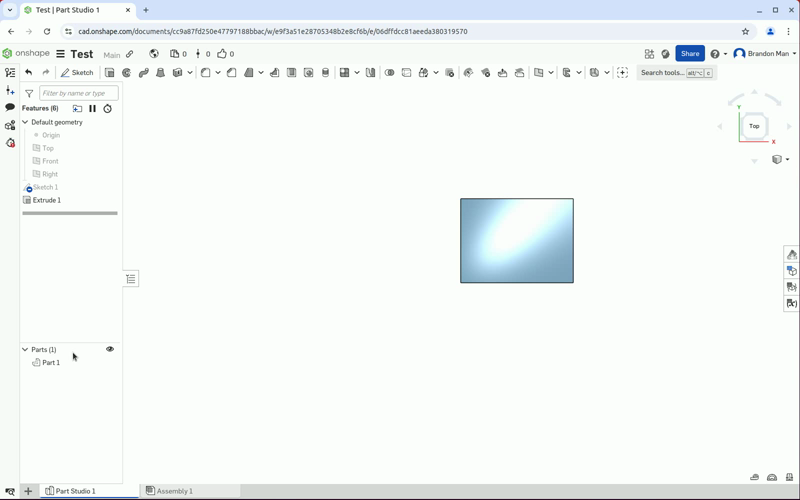
key(y)
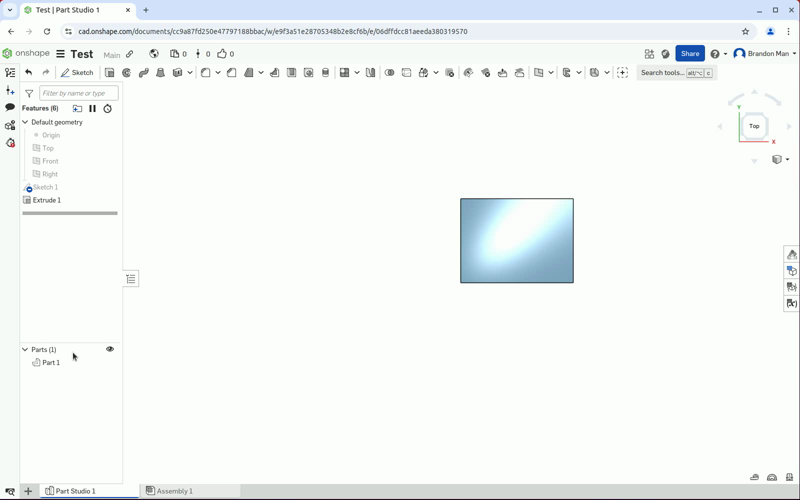
key(shift+p)
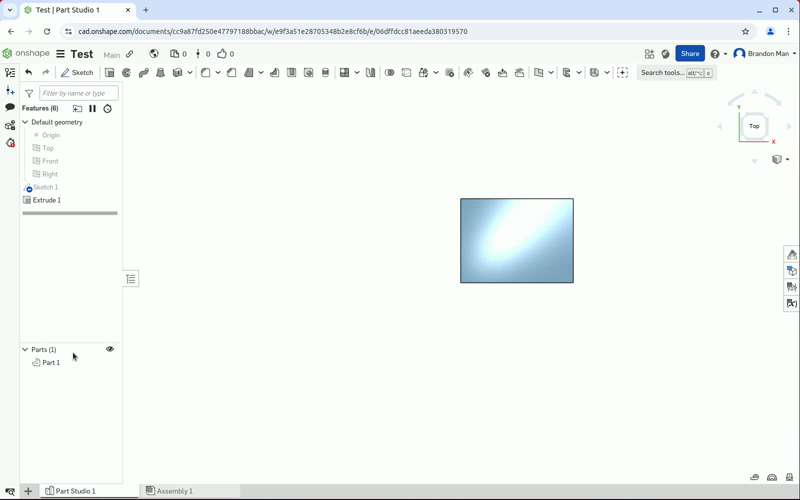
key(space)
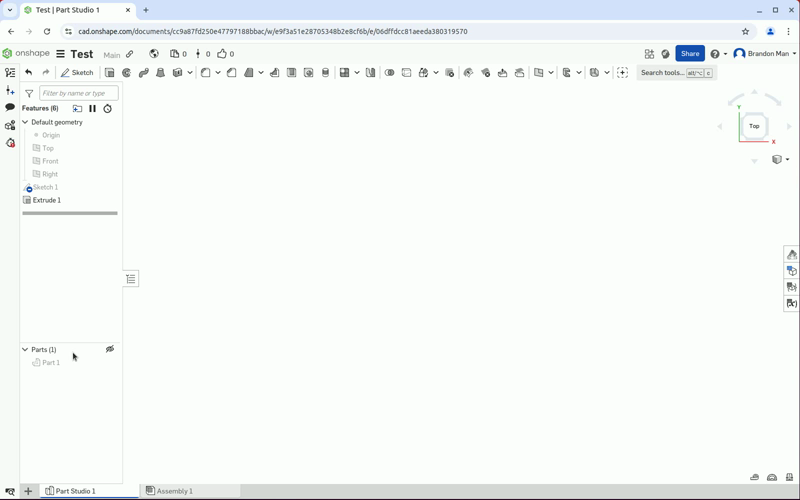
key_down(shift)
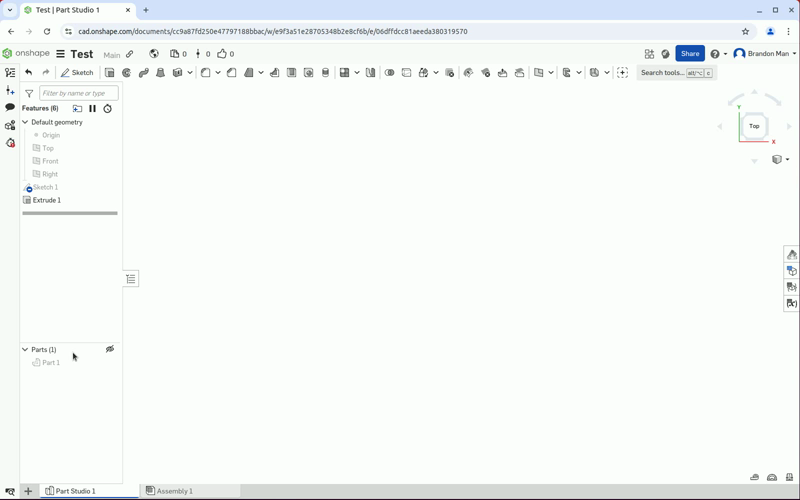
key(up)
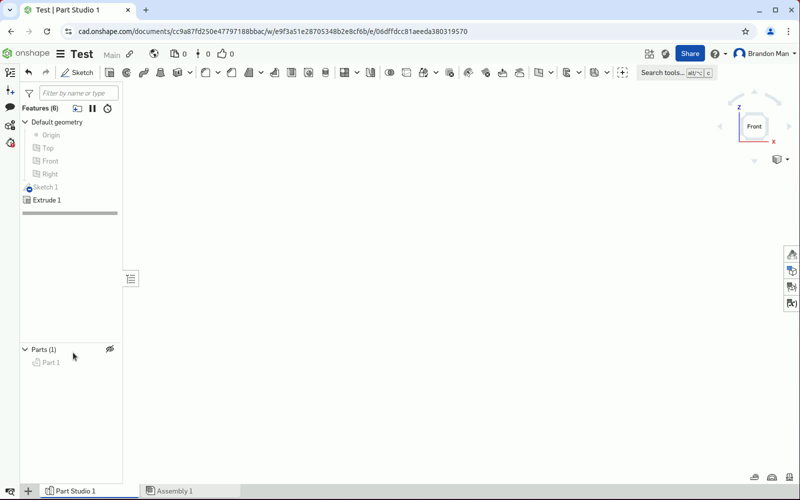
key_up(shift)
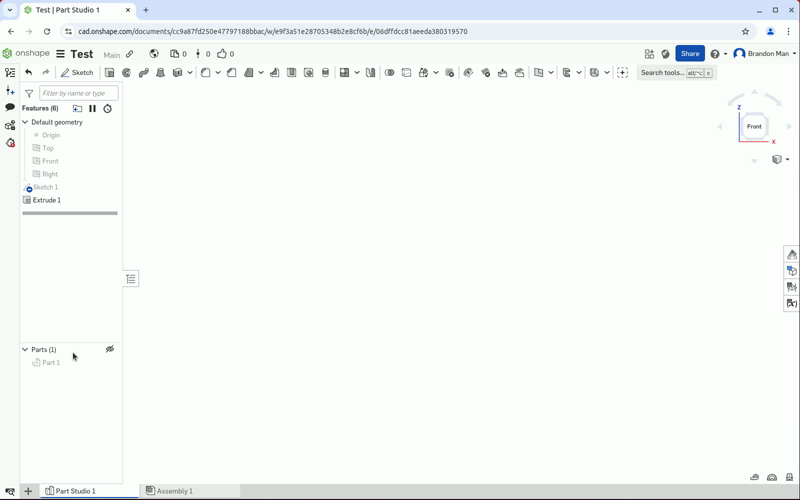
key(space)
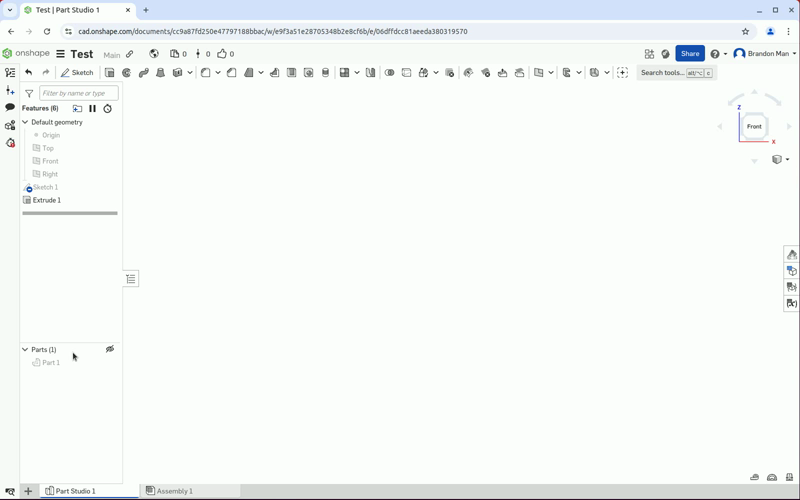
key_down(shift)
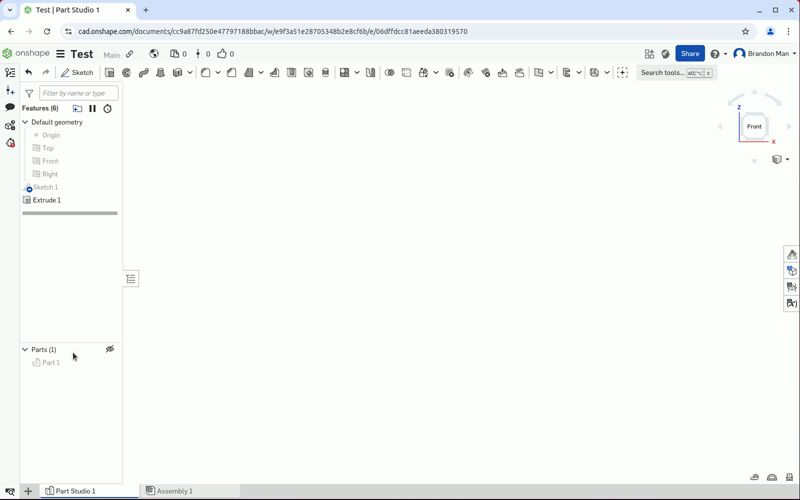
key(left)
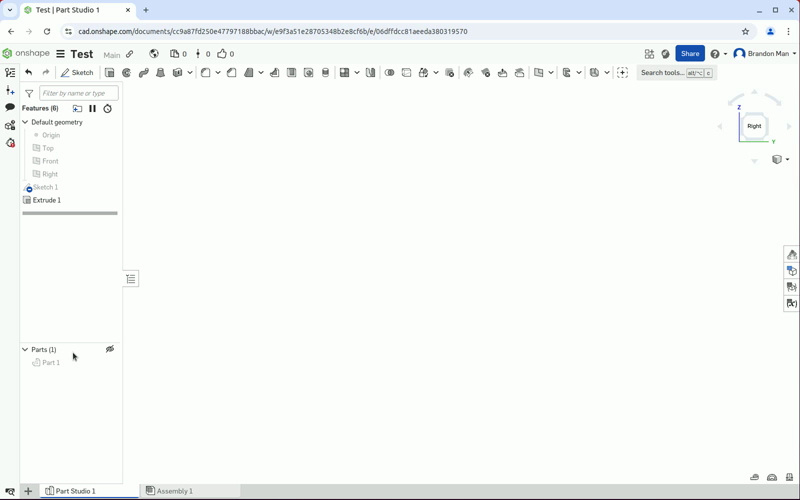
key_up(shift)
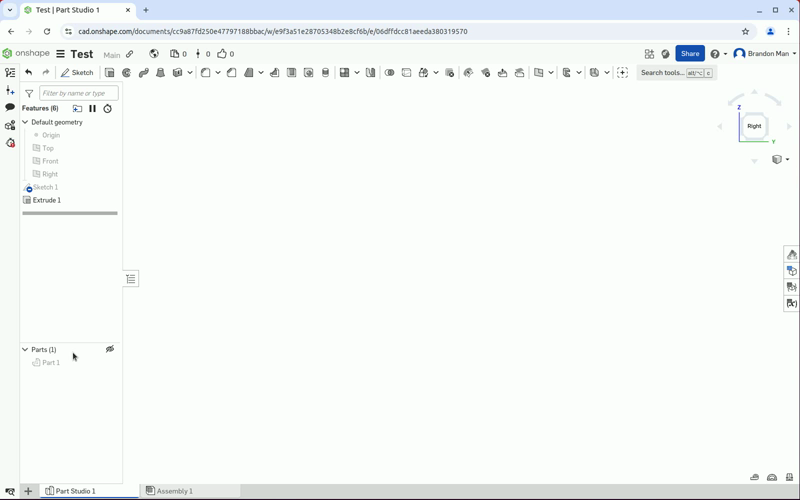
mouse_move(73, 352)
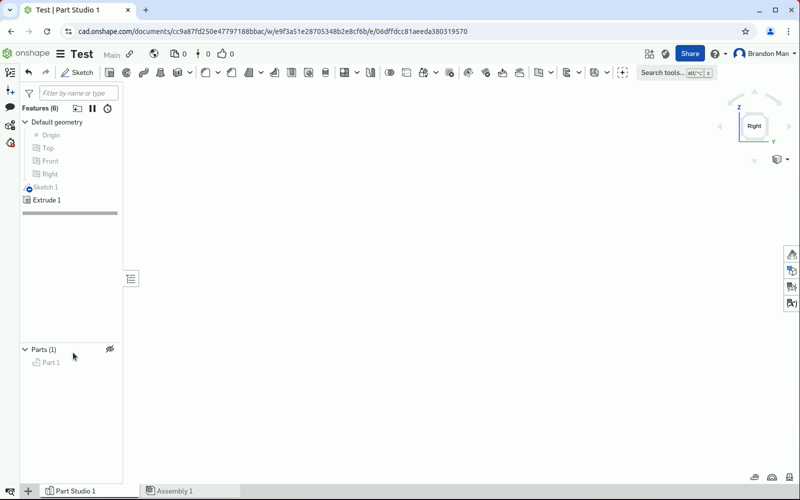
key(shift+y)
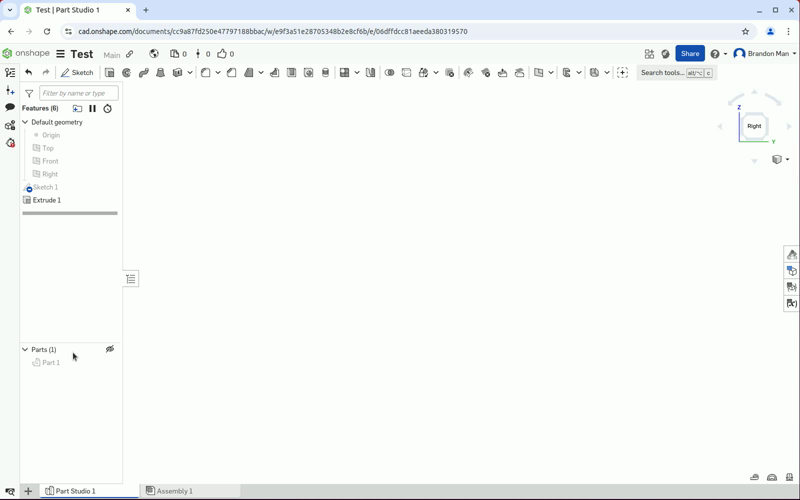
key(shift+s)
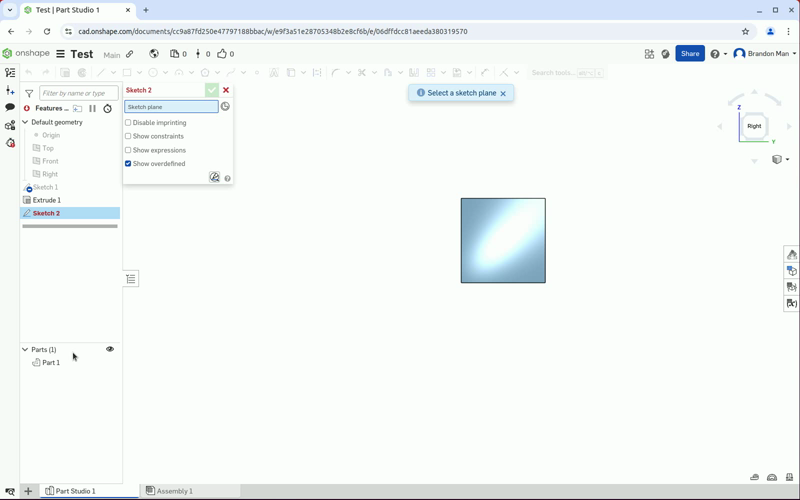
mouse_move(73, 176)
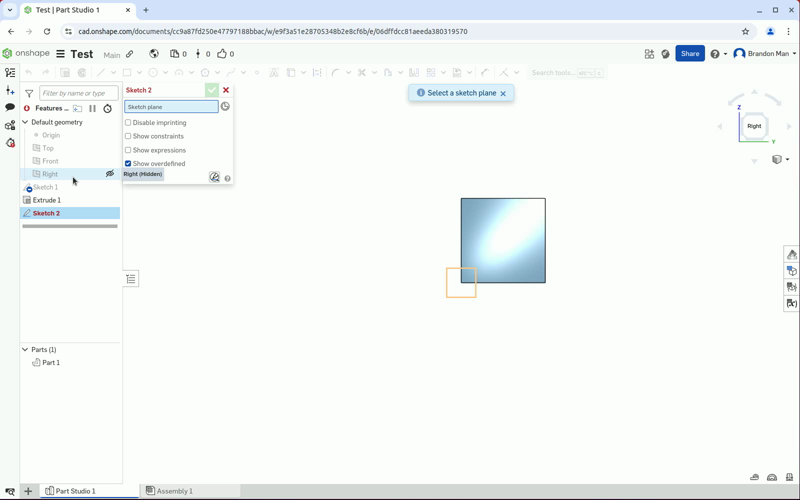
click(73, 176)
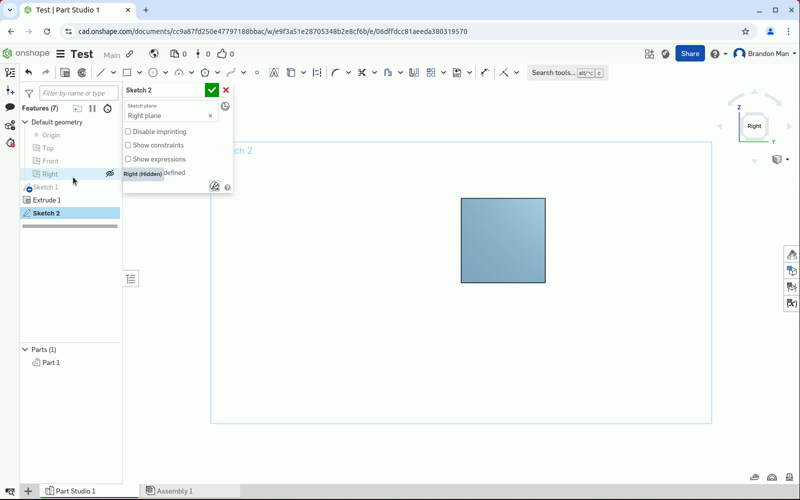
mouse_move(73, 352)
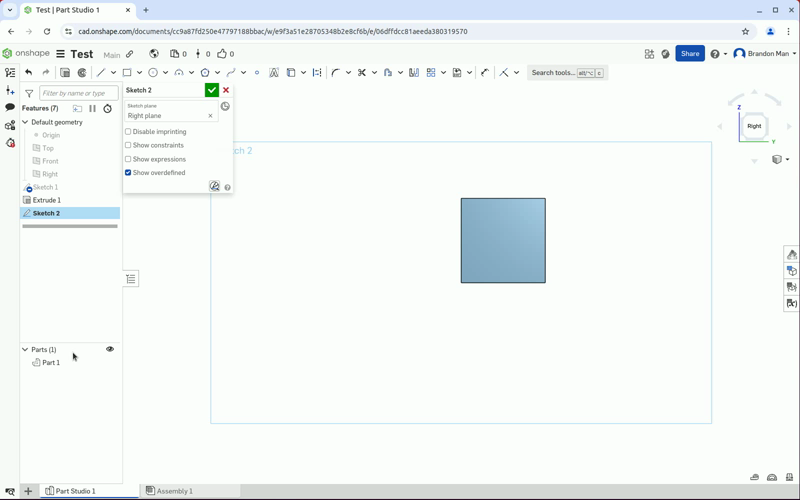
key(y)
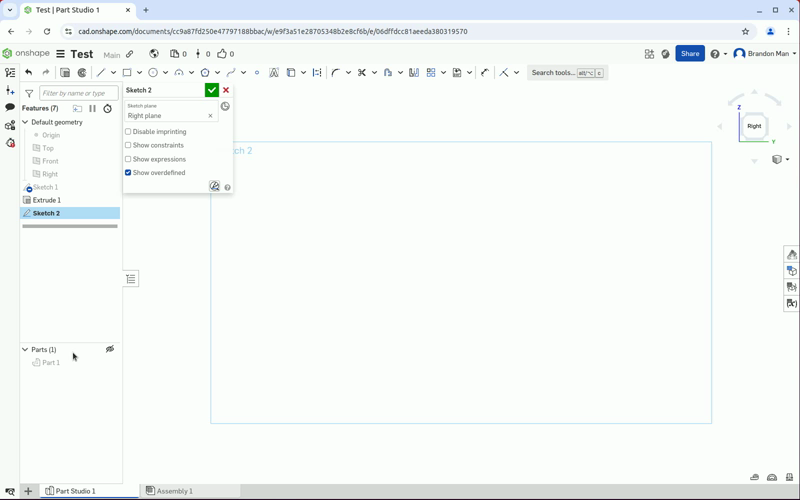
key(l)
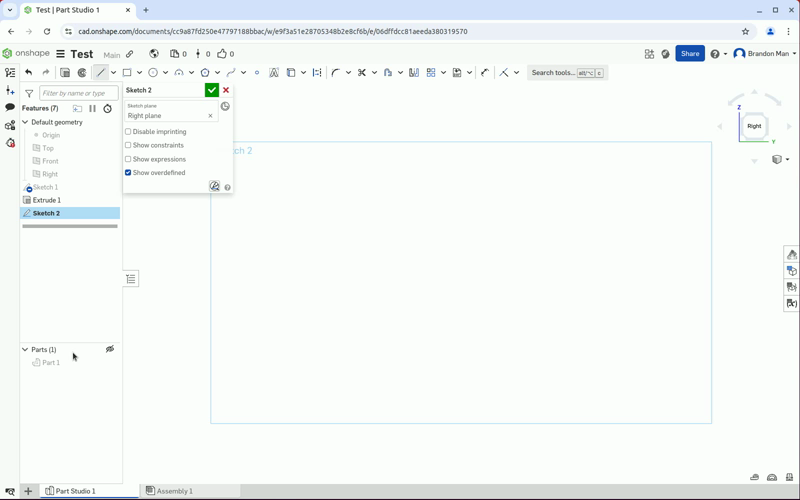
key_down(shift)
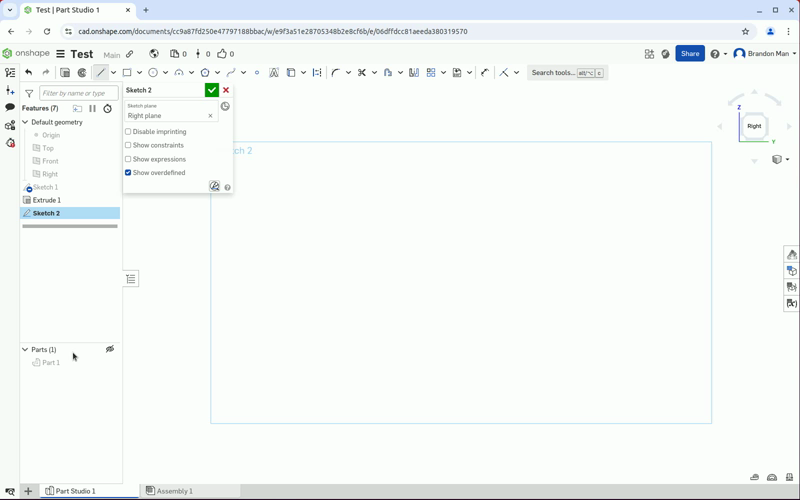
mouse_move(502, 240)
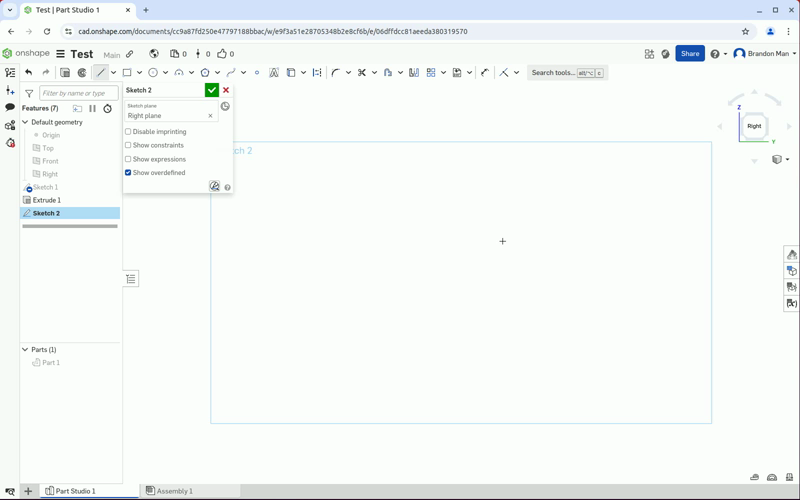
click(502, 240)
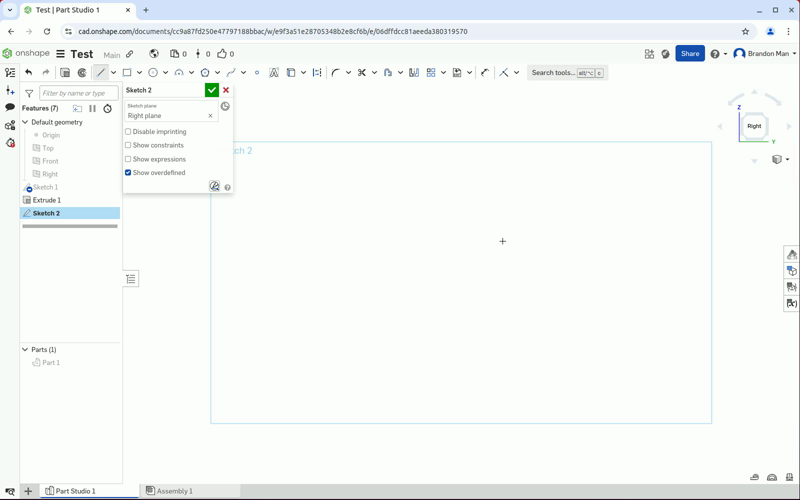
key_up(shift)
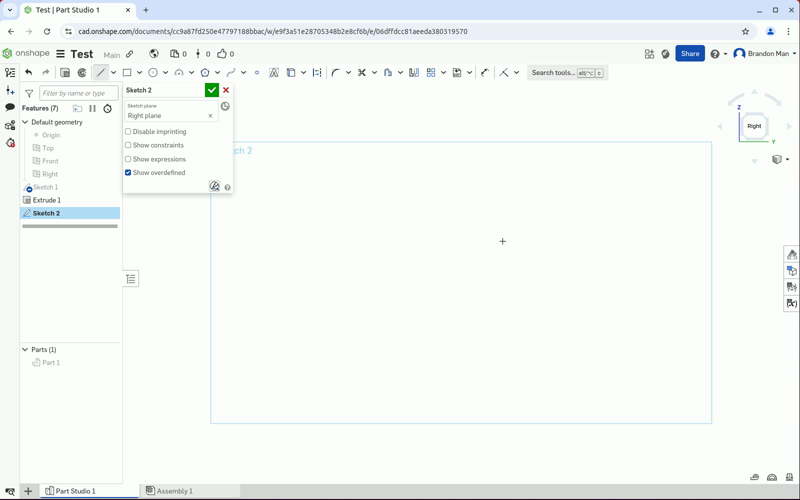
key_down(shift)
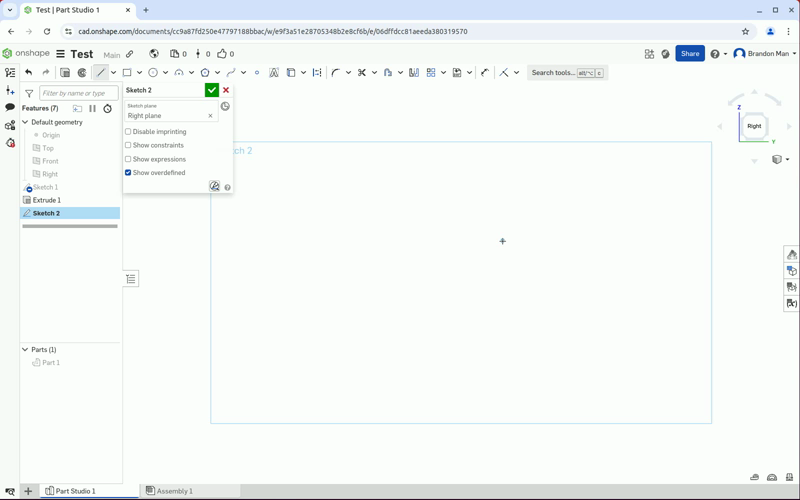
mouse_move(532, 240)
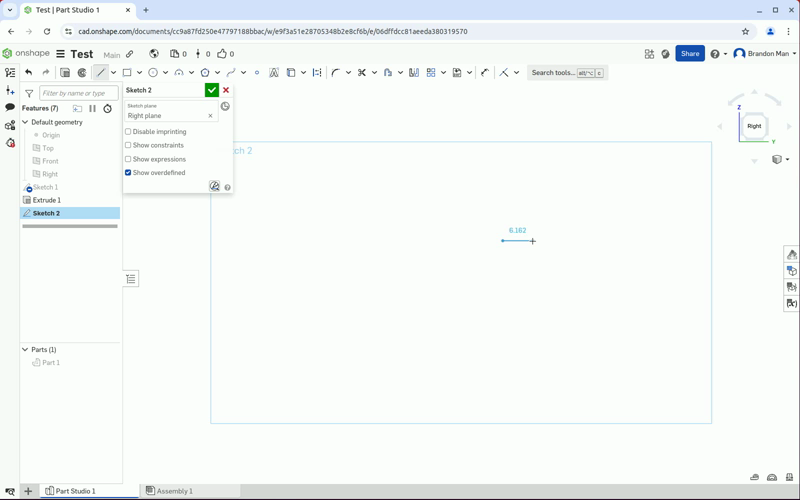
mouse_move(546, 240)
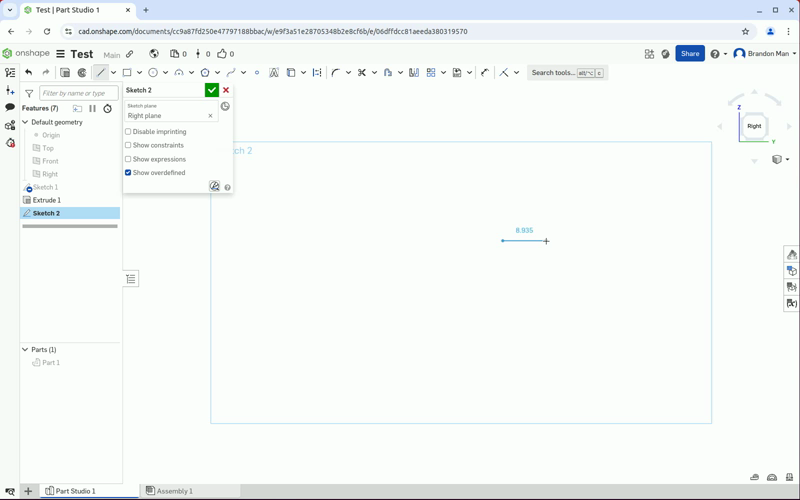
click(546, 240)
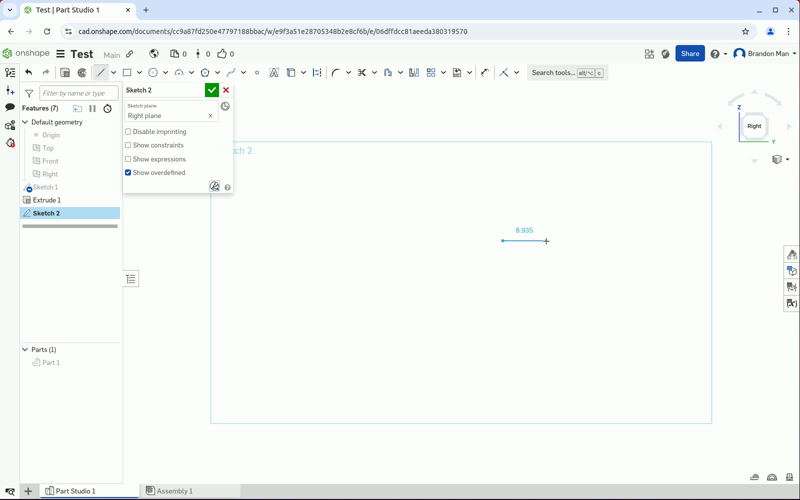
key_up(shift)
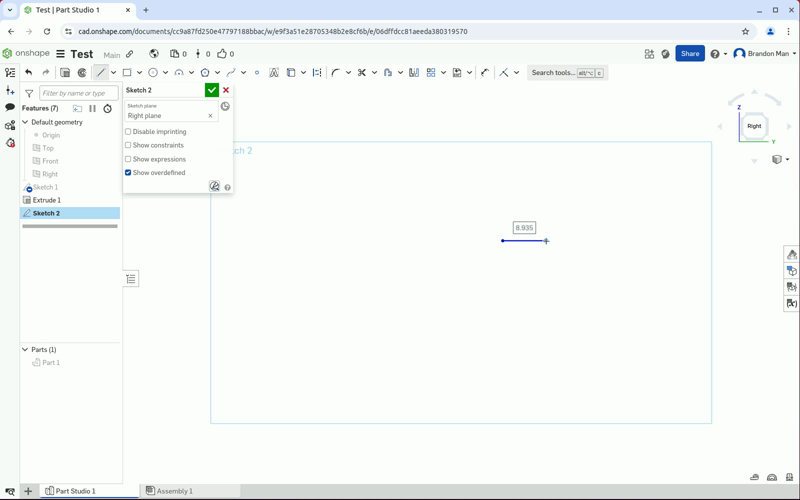
key_down(shift)
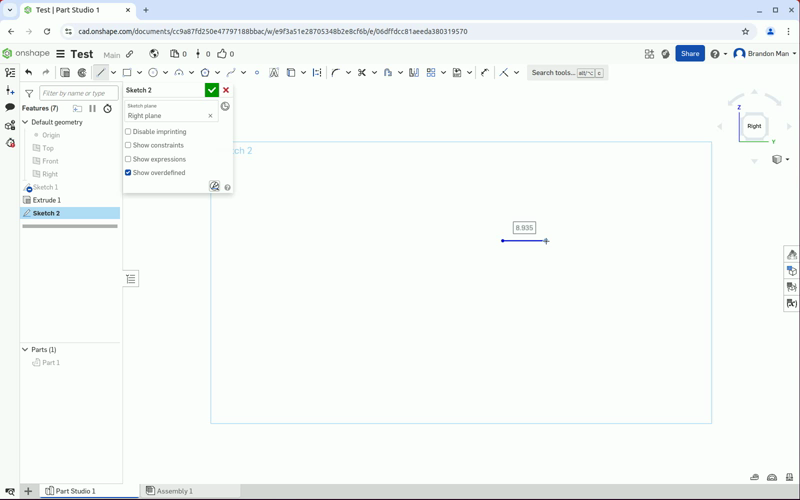
mouse_move(576, 240)
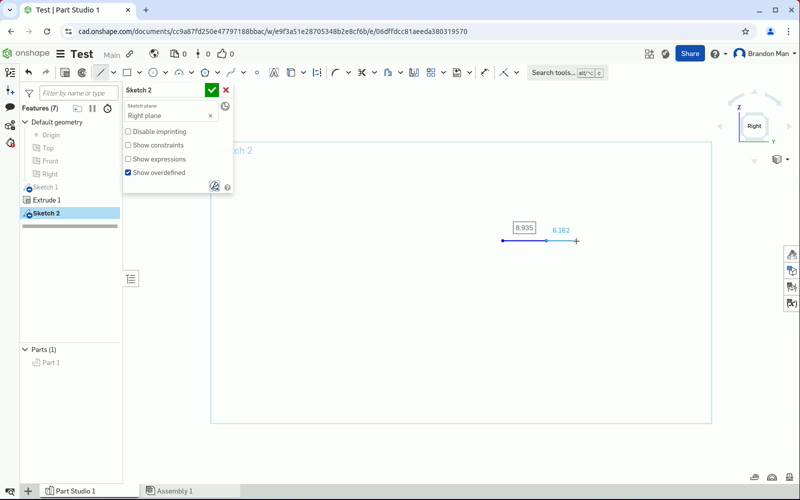
mouse_move(546, 197)
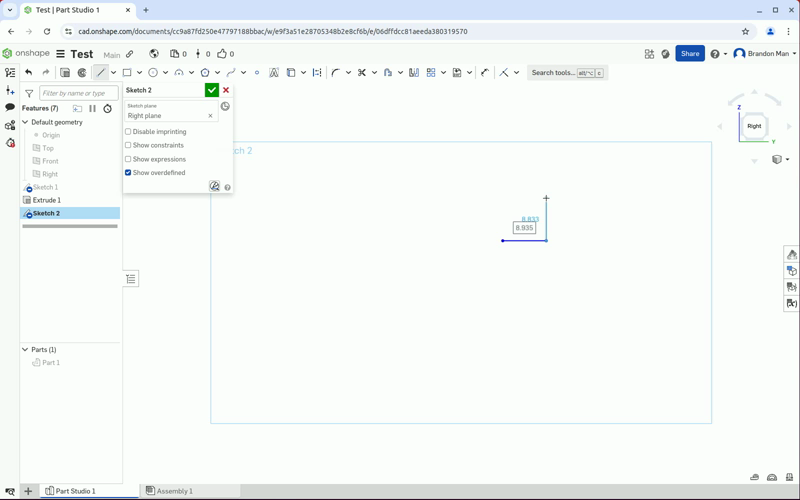
click(546, 197)
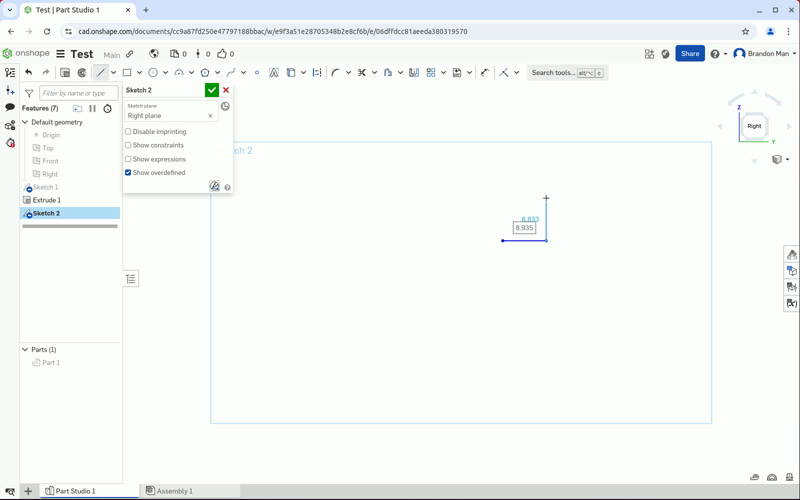
key_up(shift)
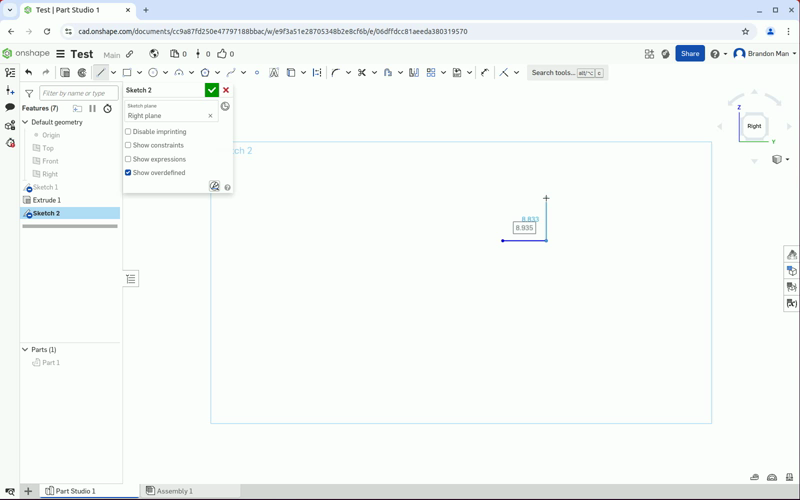
key_down(shift)
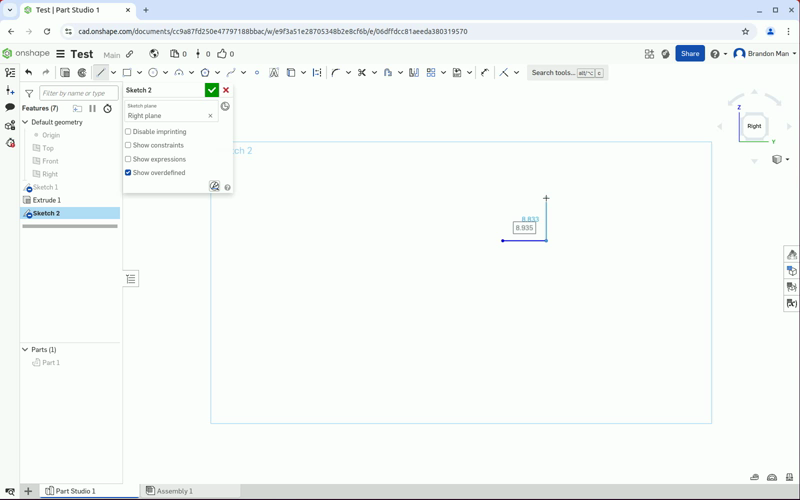
mouse_move(576, 197)
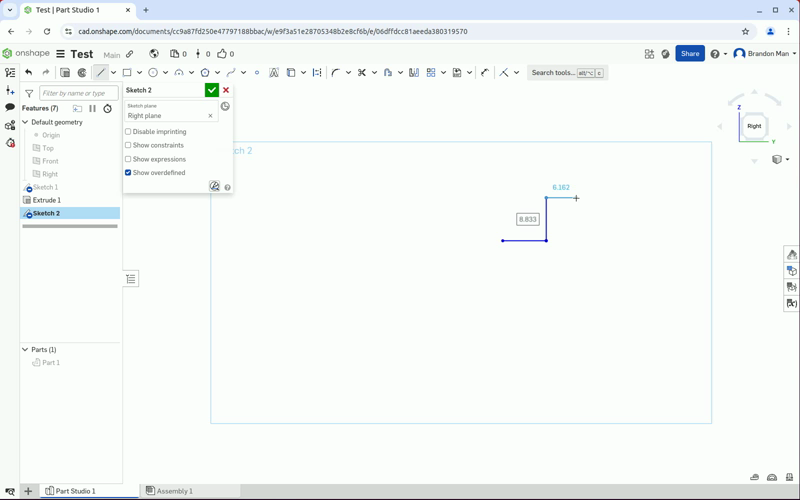
mouse_move(502, 197)
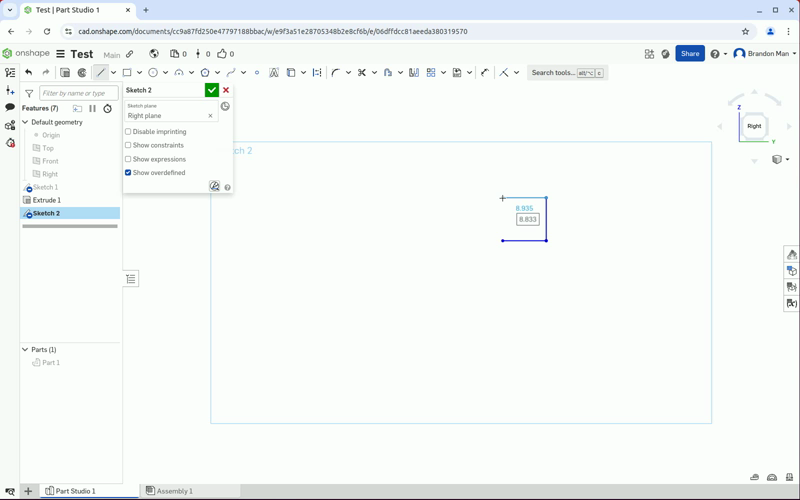
click(502, 197)
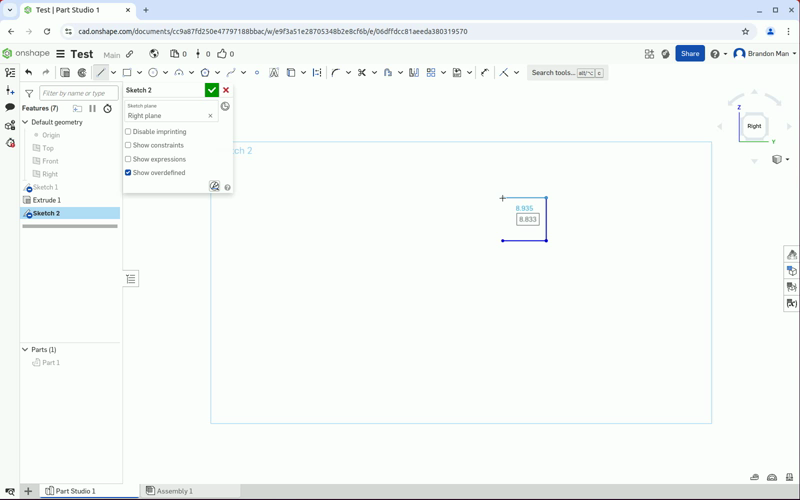
key_up(shift)
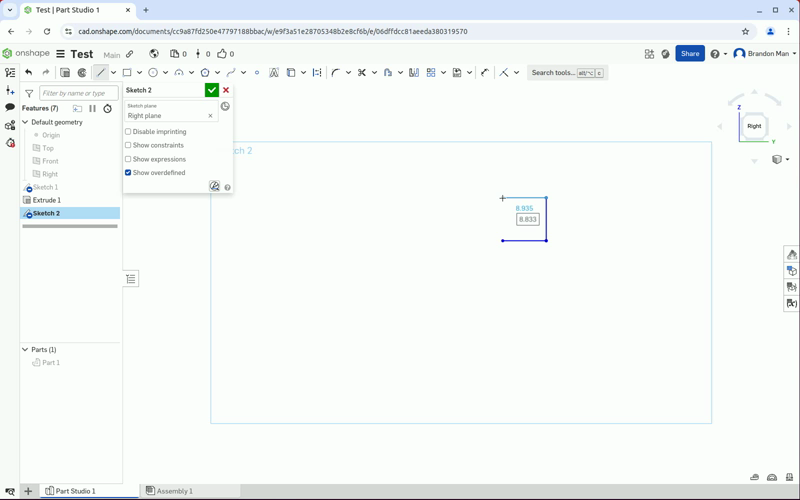
mouse_move(532, 197)
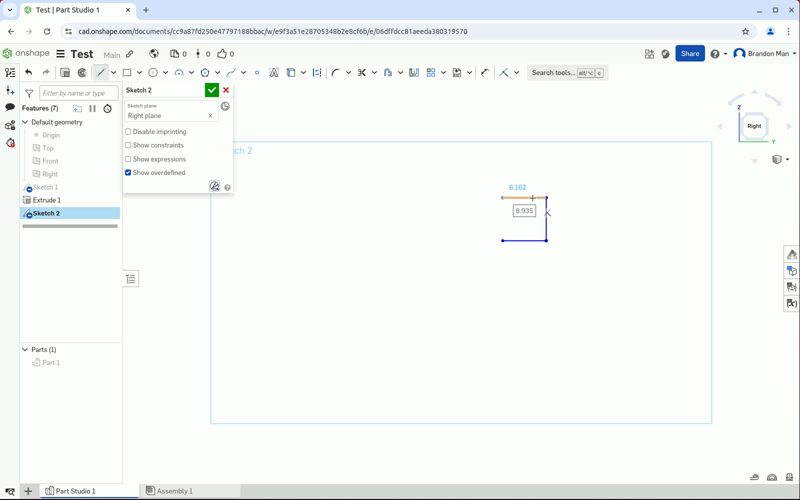
key_down(shift)
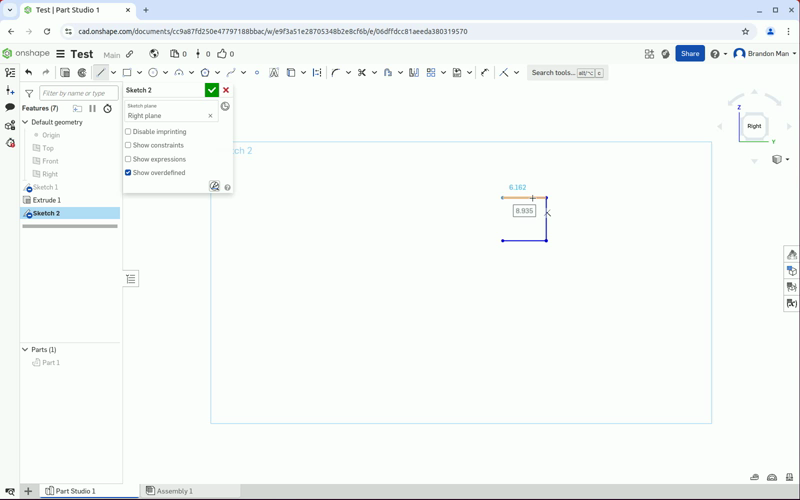
mouse_move(502, 240)
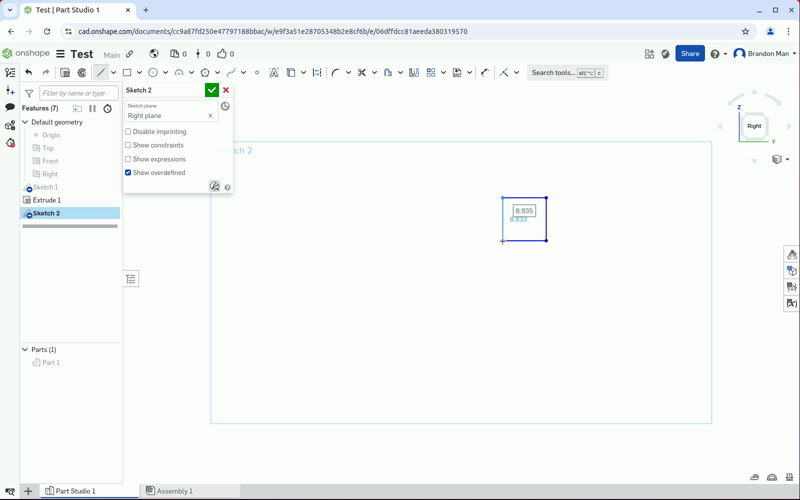
key_up(shift)
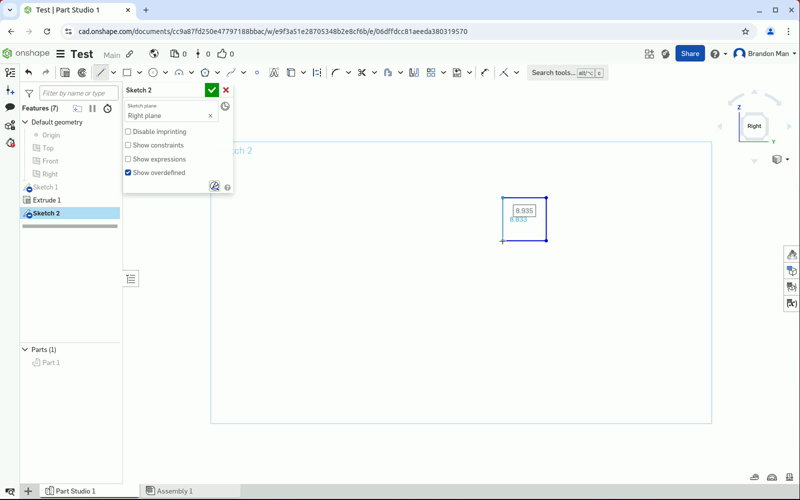
click(502, 240)
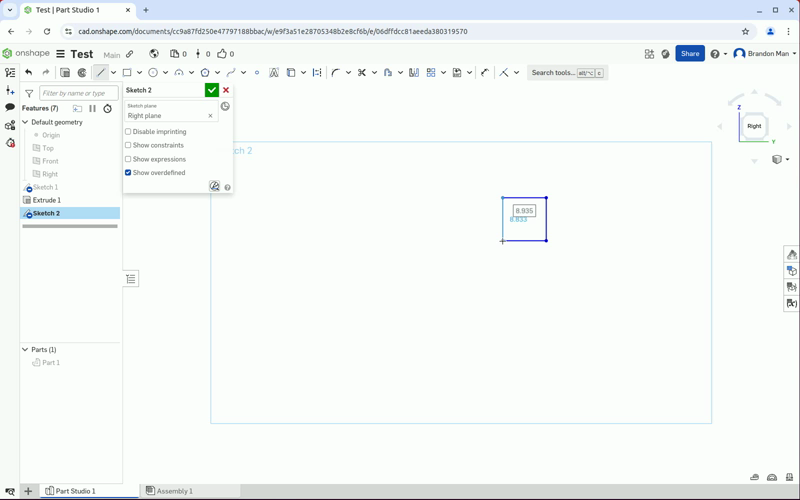
key(esc)
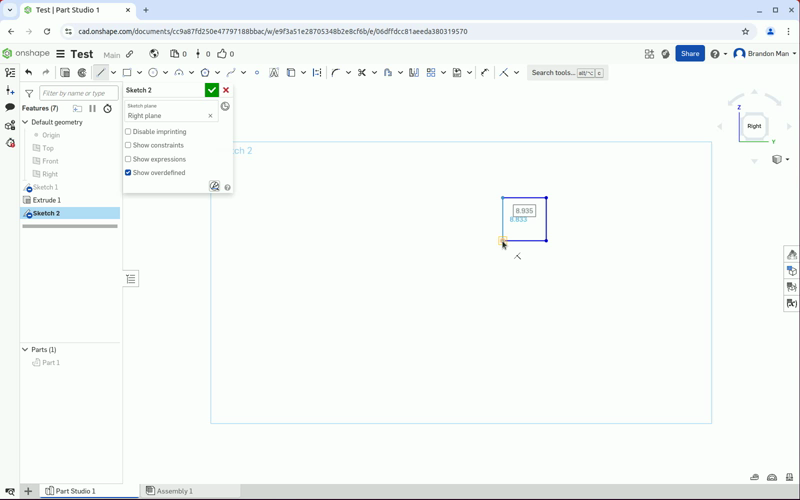
mouse_move(507, 200)
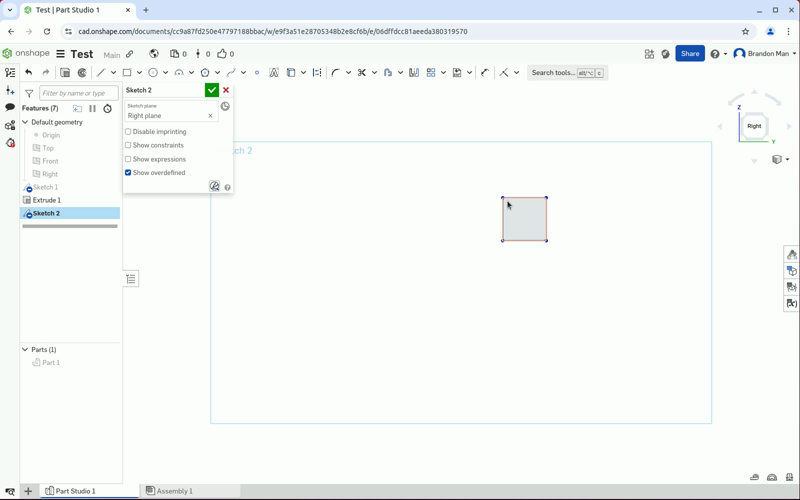
click(507, 200)
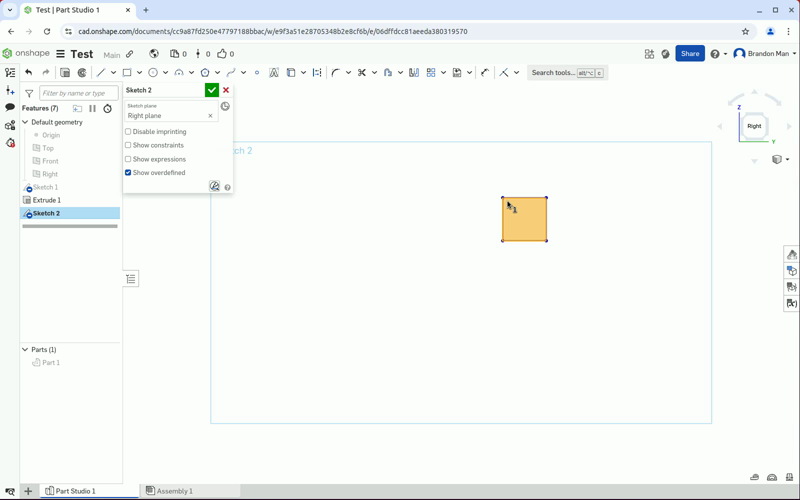
mouse_move(73, 352)
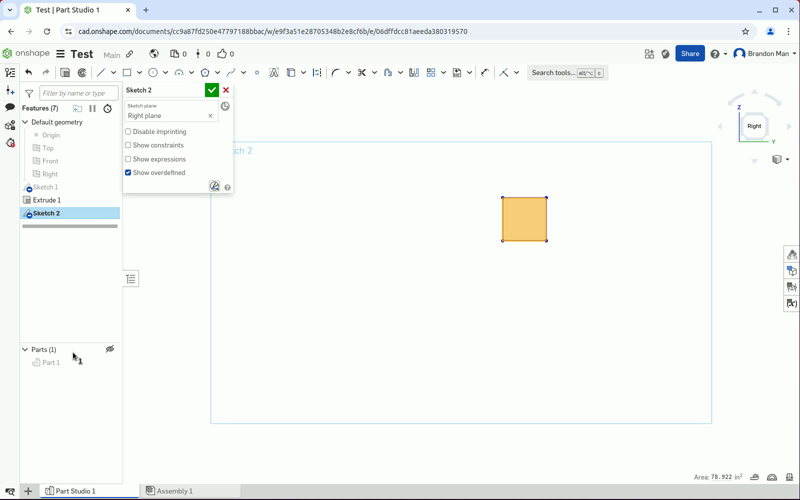
key(shift+y)
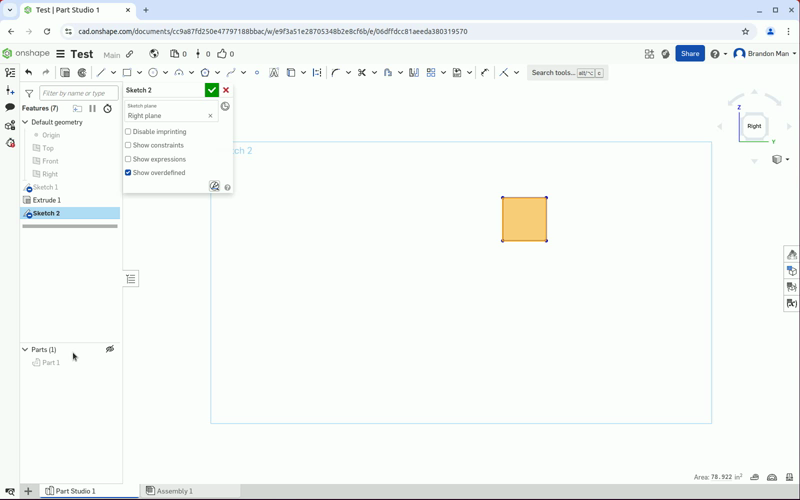
key(shift+e)
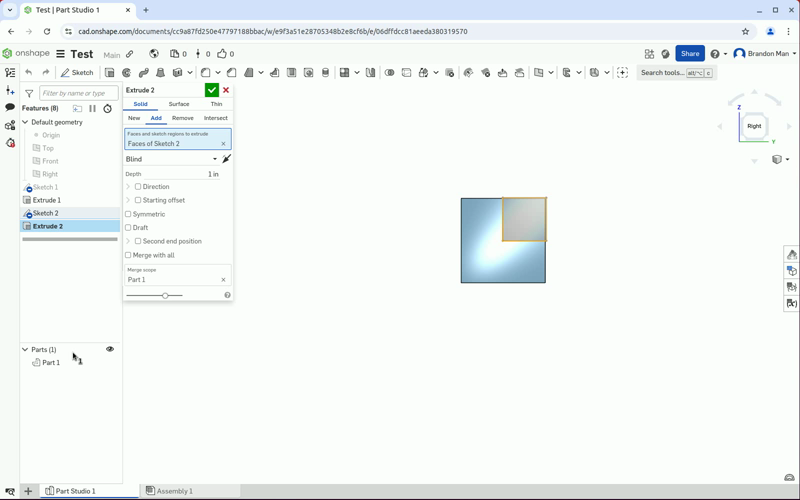
mouse_move(143, 106)
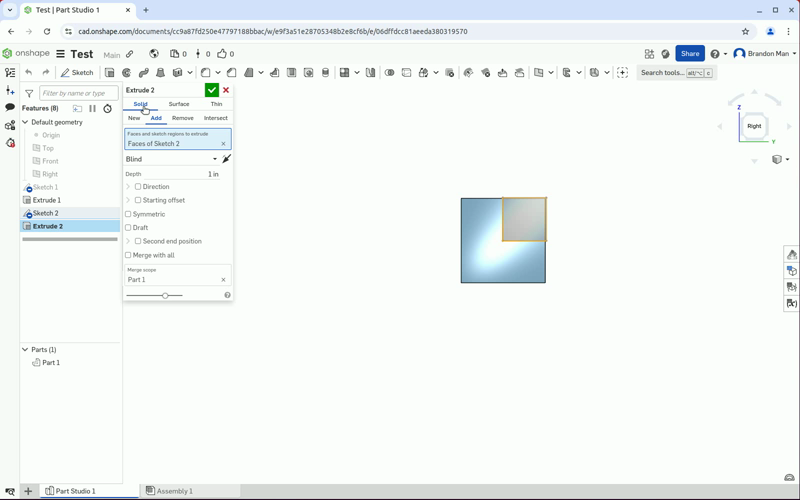
click(143, 106)
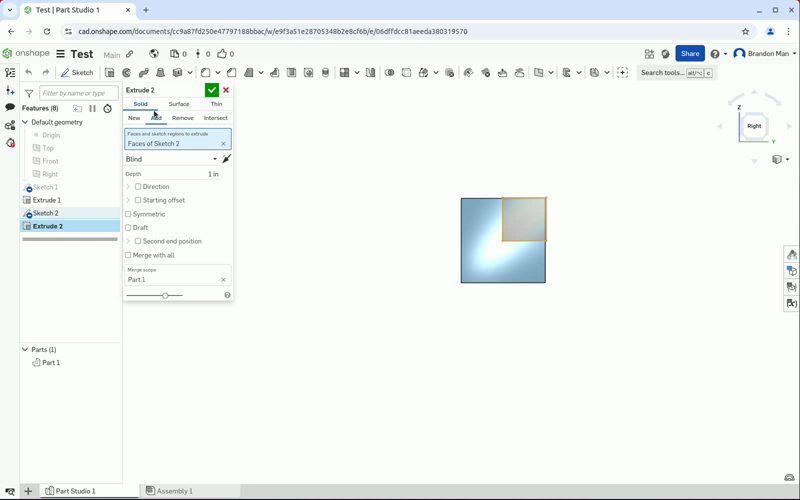
mouse_move(186, 120)
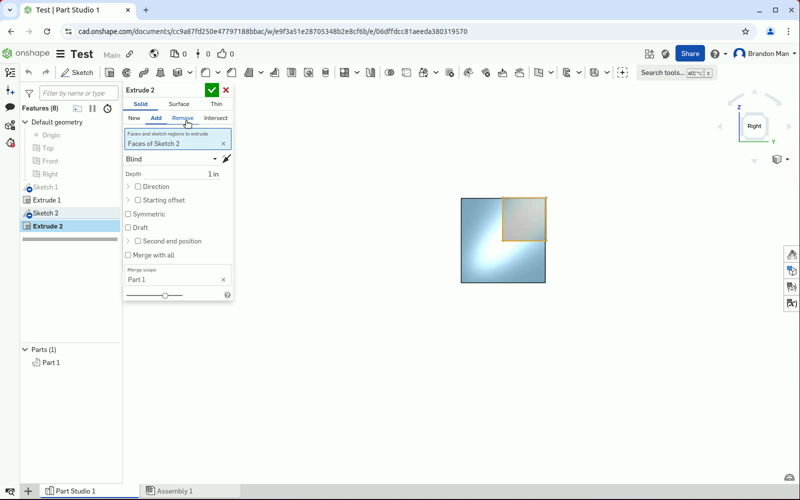
click(186, 120)
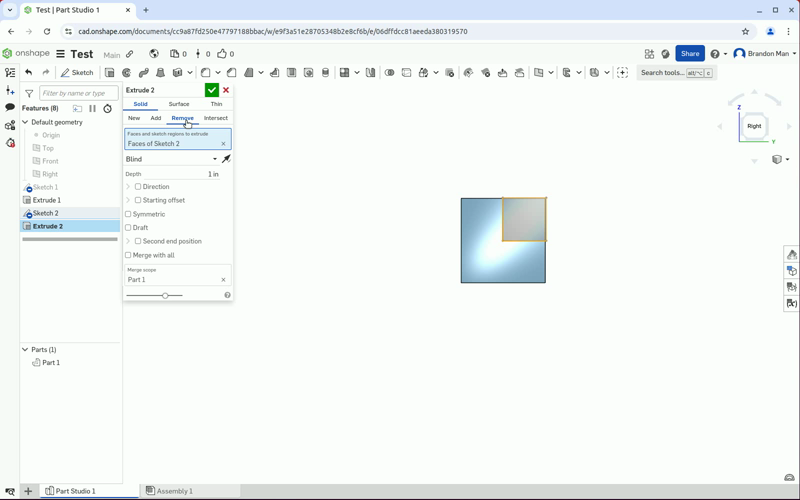
key(tab, 4)
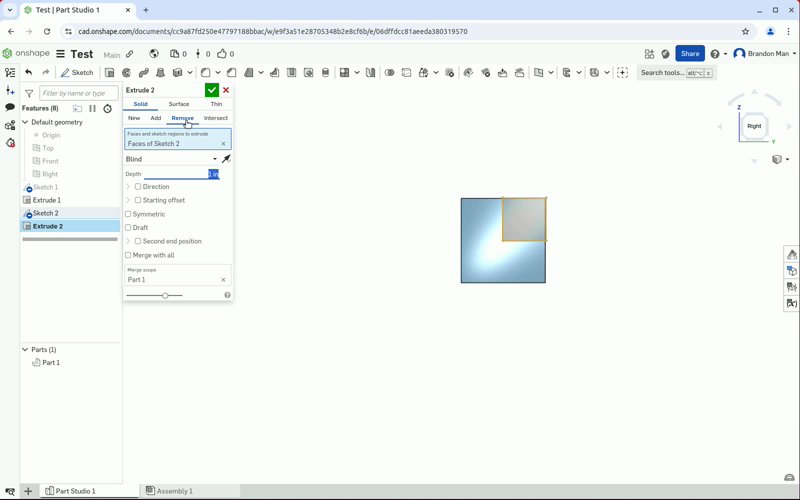
text(8.666)
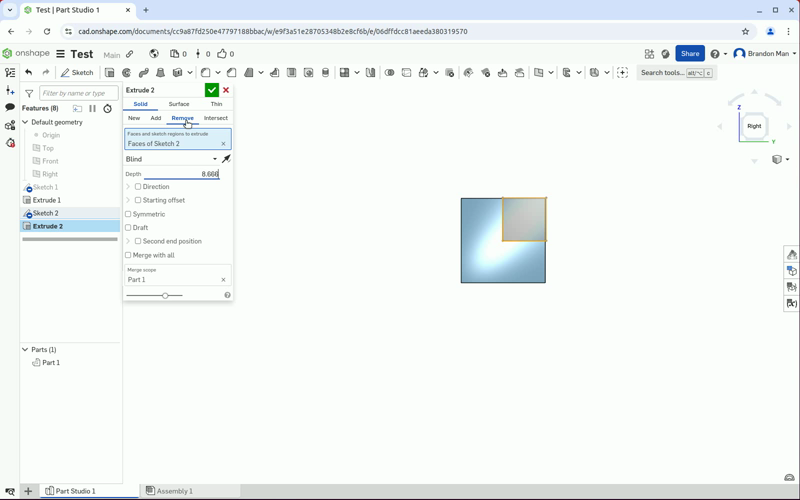
key(tab, 6)
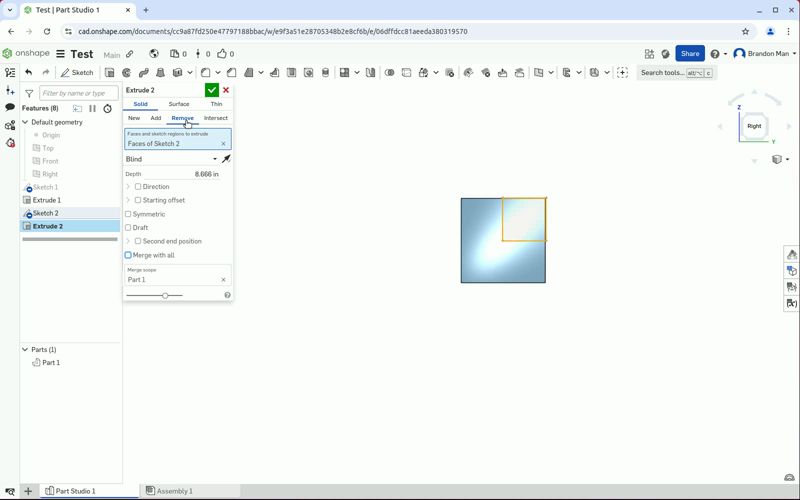
key(space)
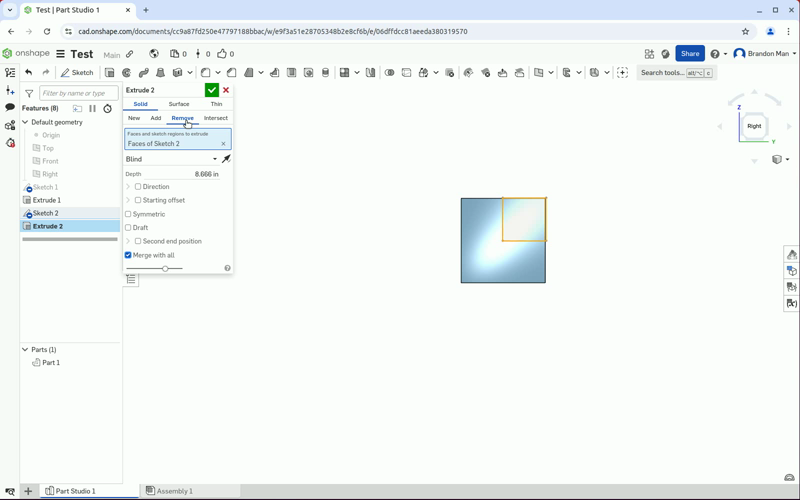
key(enter)
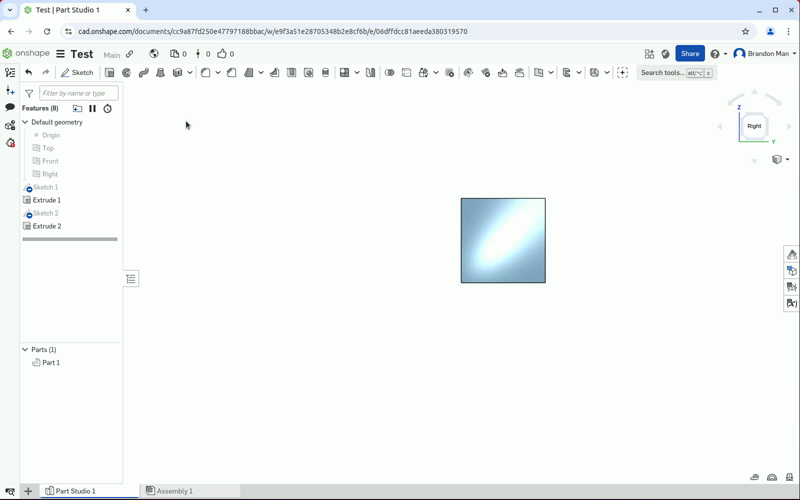
key(shift+h)
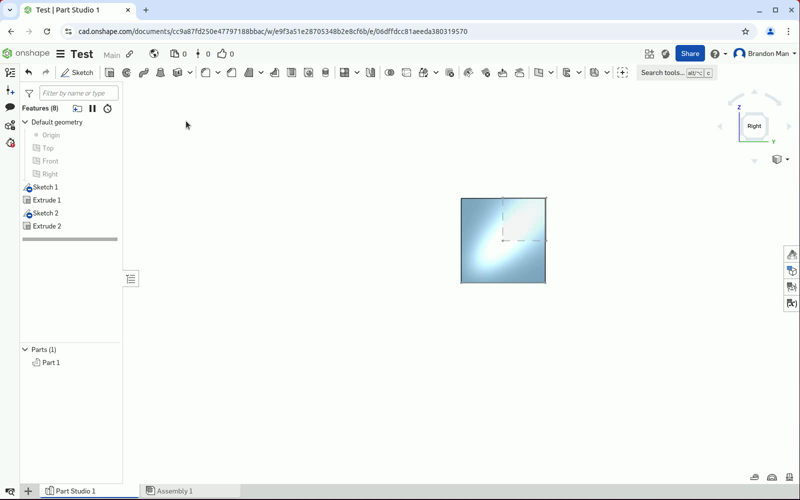
key(shift+h)
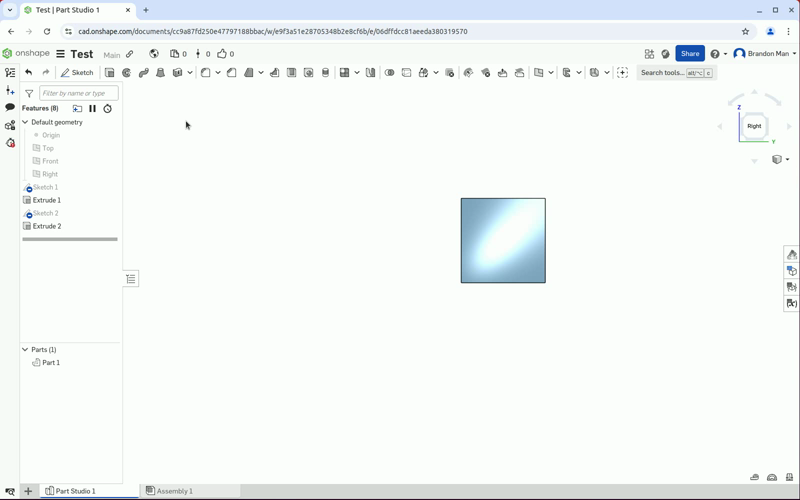
mouse_move(73, 189)
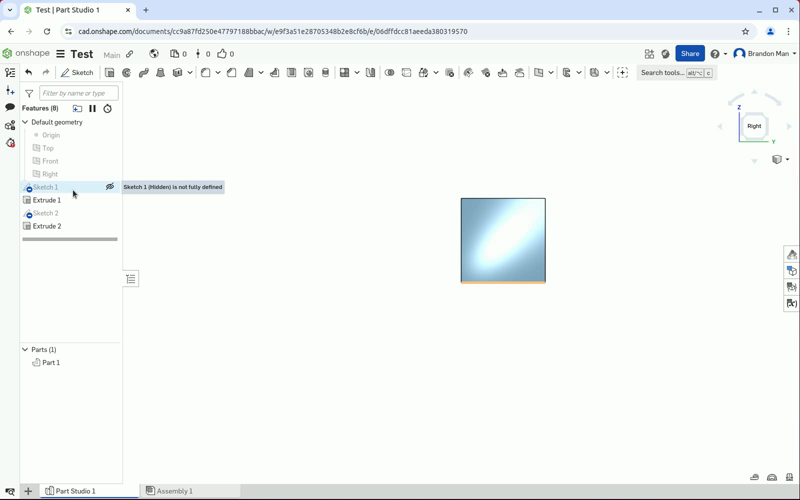
click(73, 189)
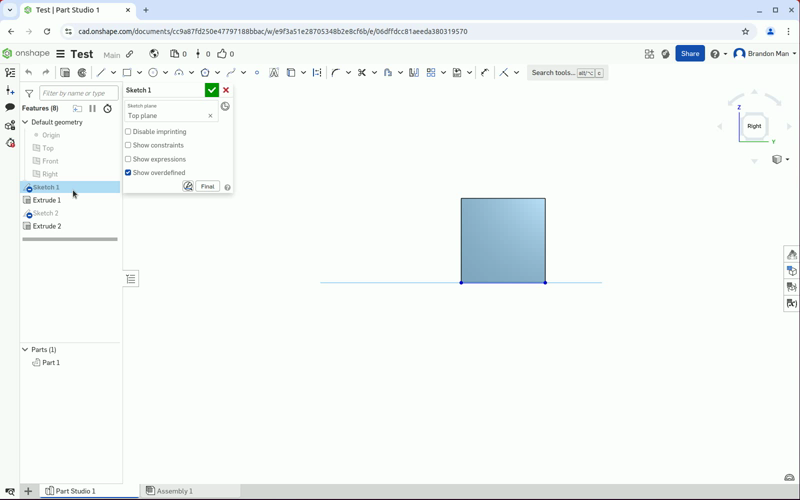
mouse_move(229, 92)
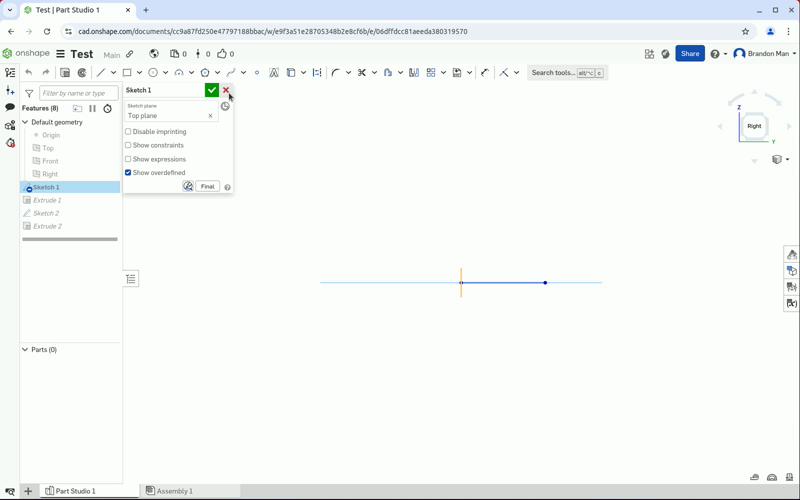
click(229, 92)
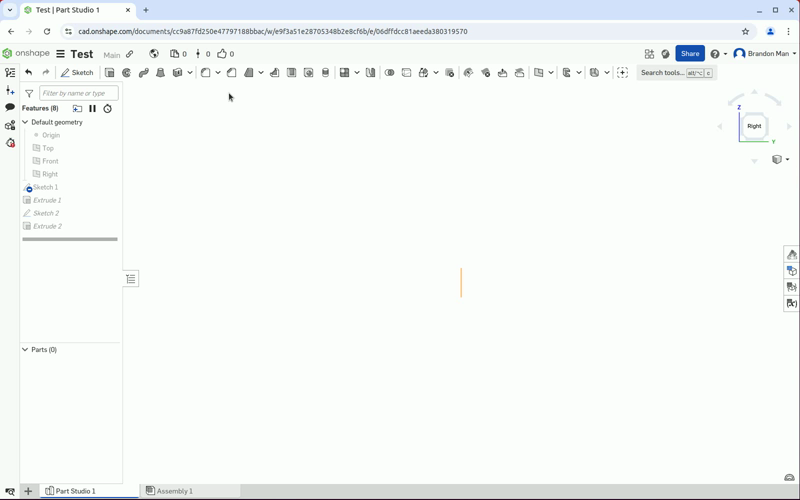
mouse_move(541, 75)
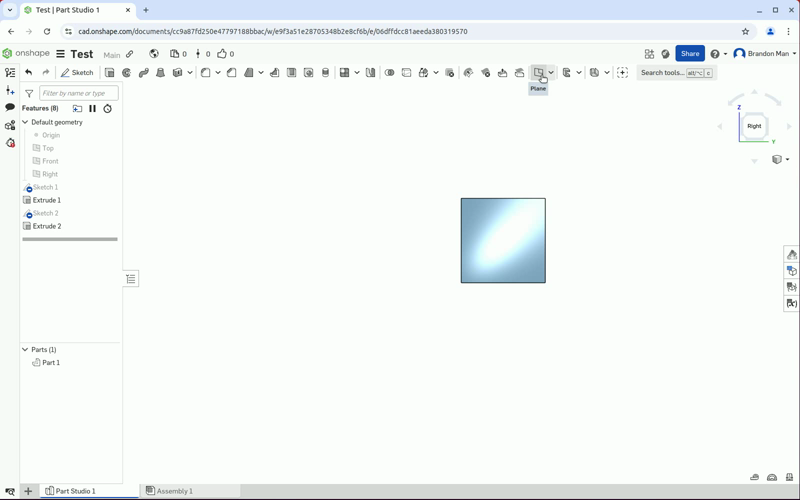
click(541, 75)
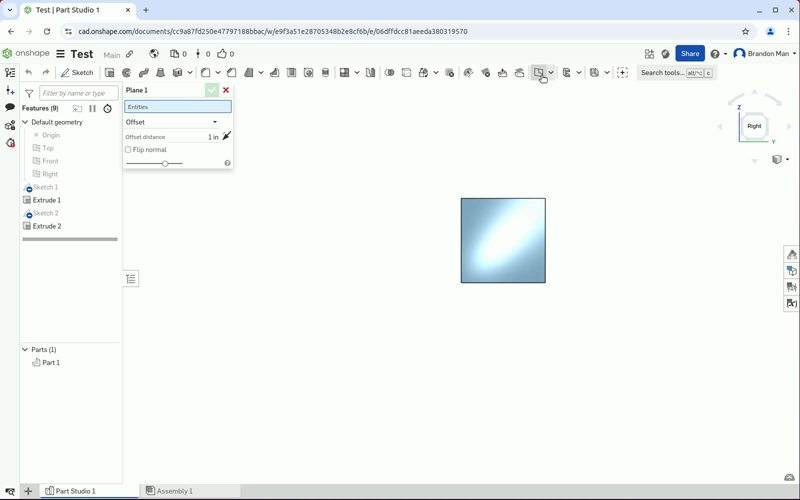
mouse_move(73, 176)
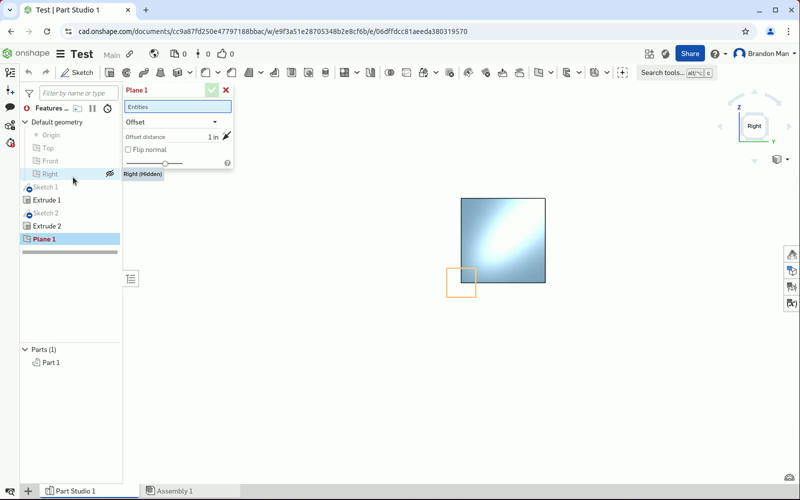
click(73, 176)
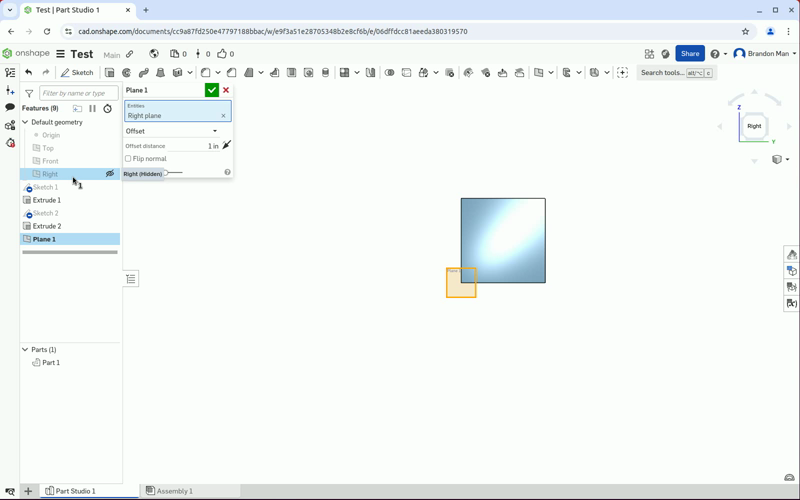
key(tab, 2)
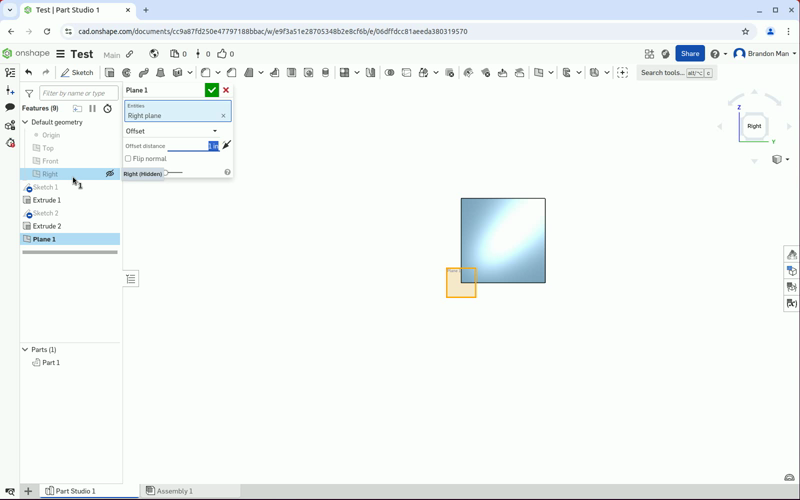
text(23.108)
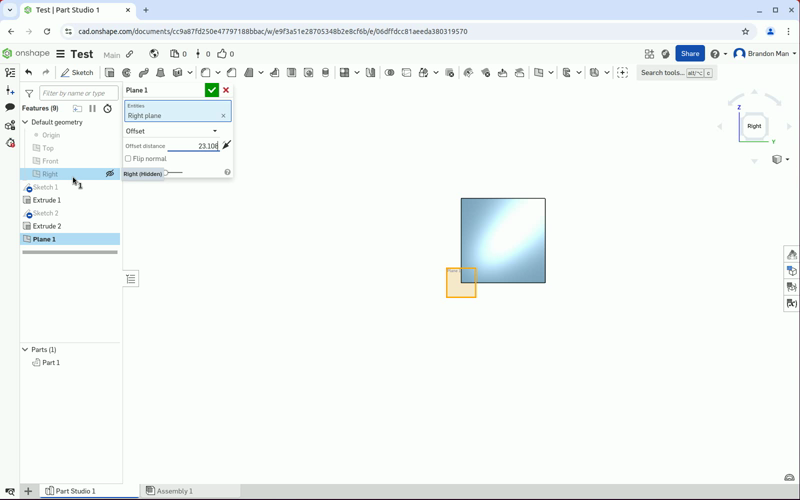
key(enter, 2)
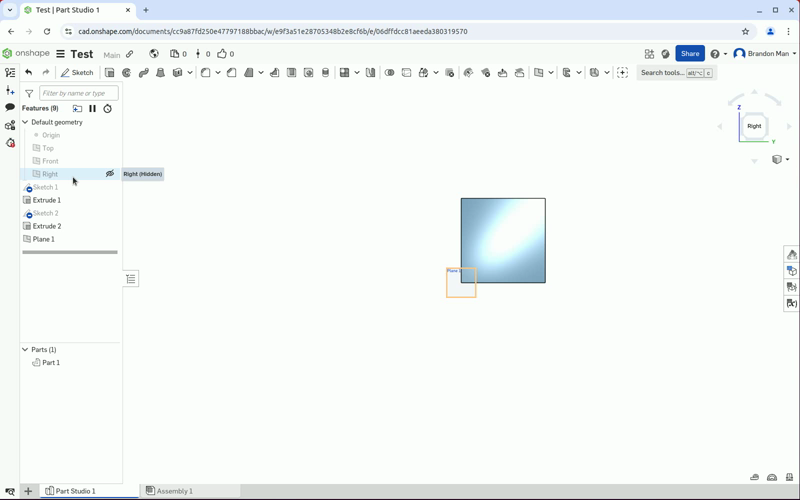
key(shift+s)
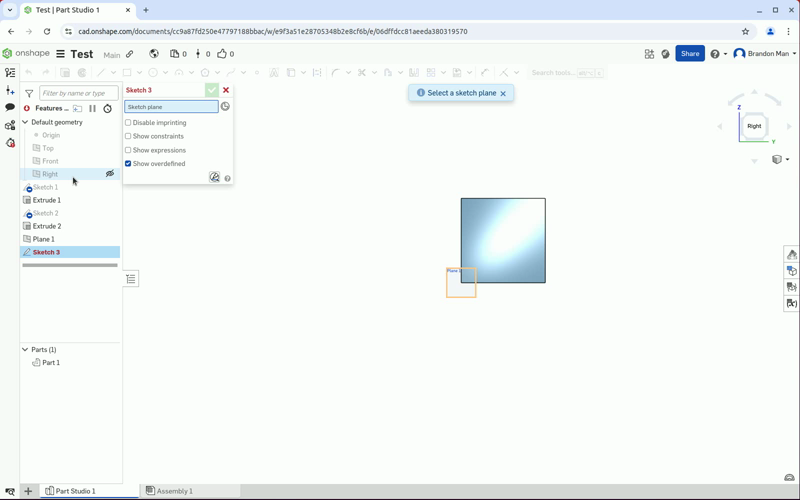
mouse_move(73, 241)
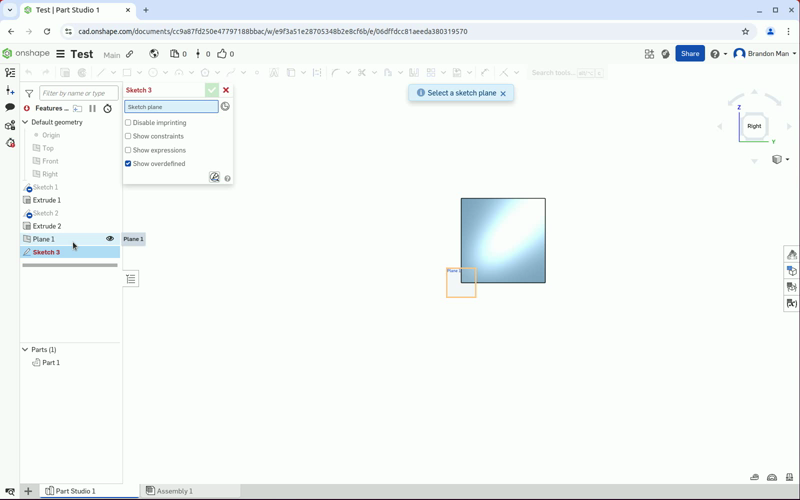
click(73, 241)
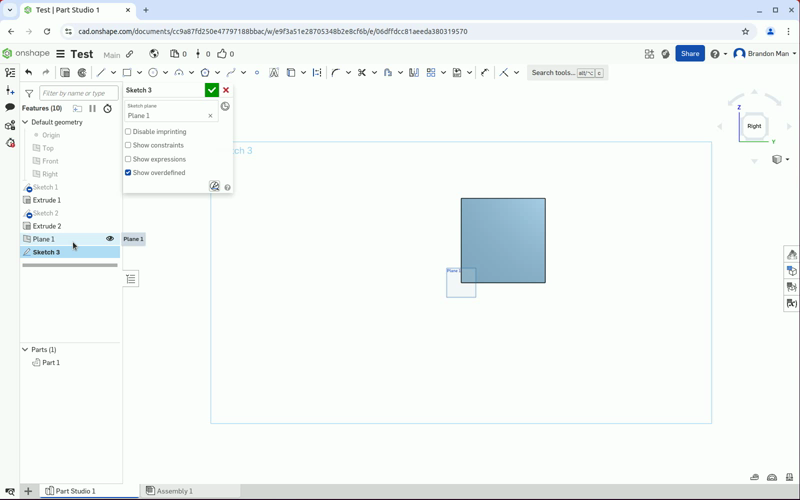
mouse_move(73, 352)
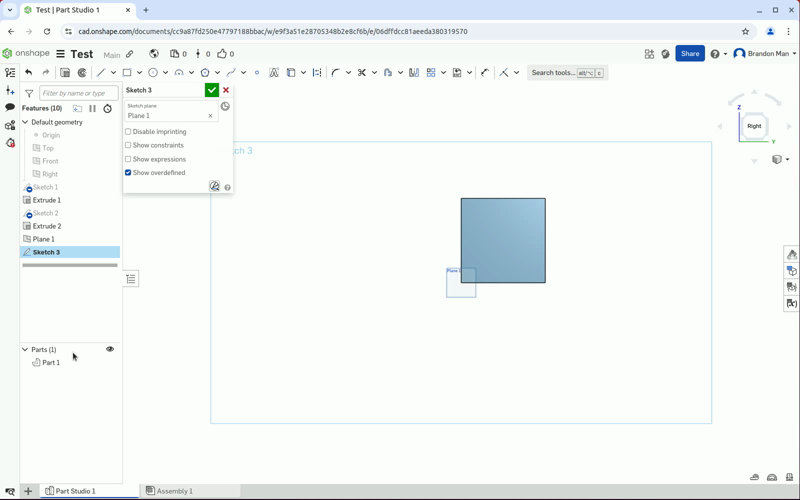
key(y)
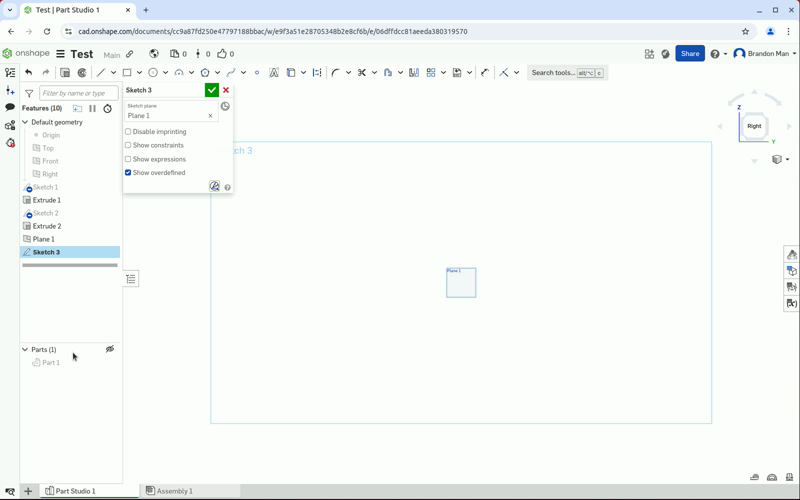
key(l)
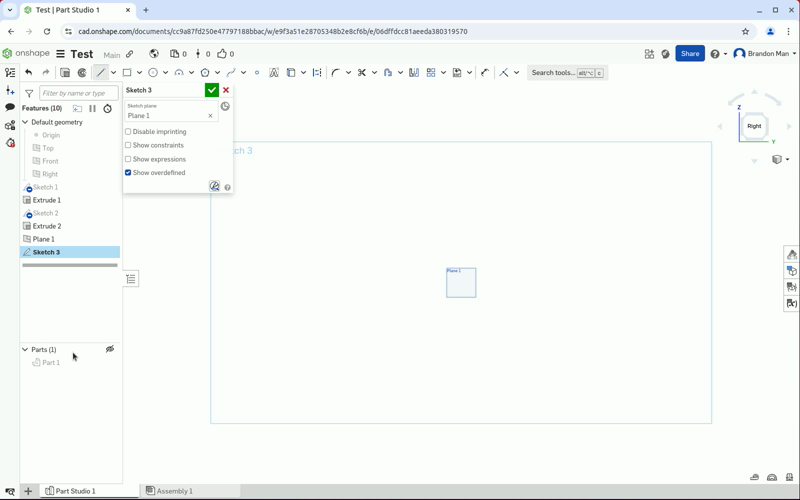
key_down(shift)
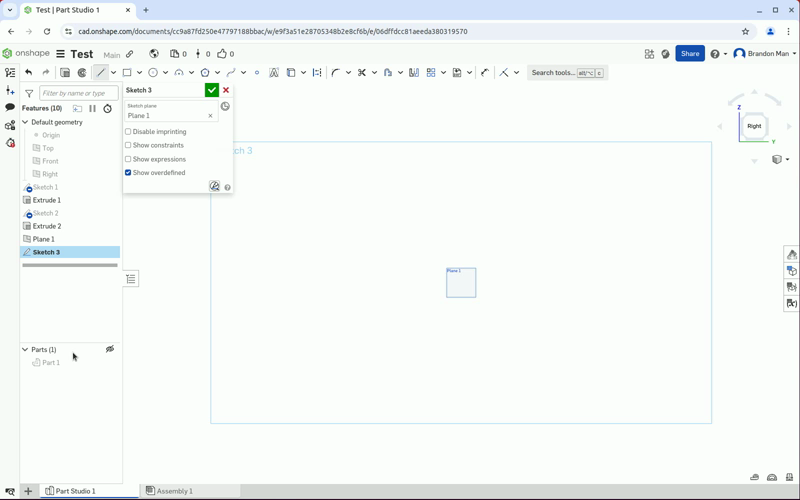
mouse_move(460, 240)
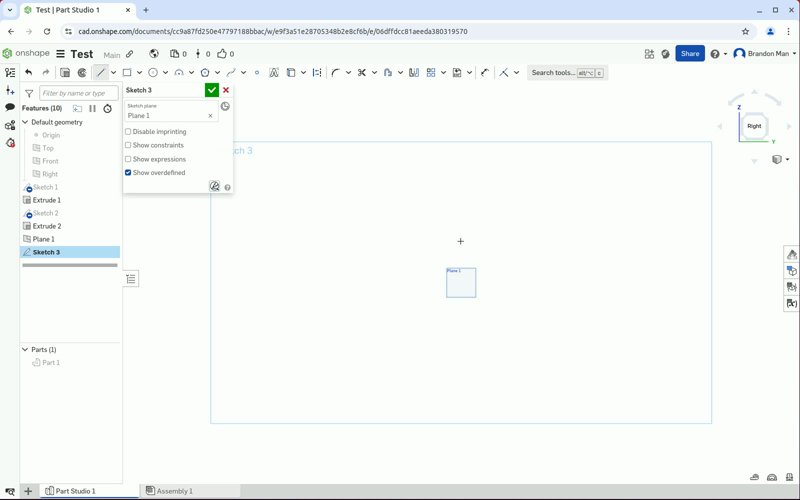
click(460, 240)
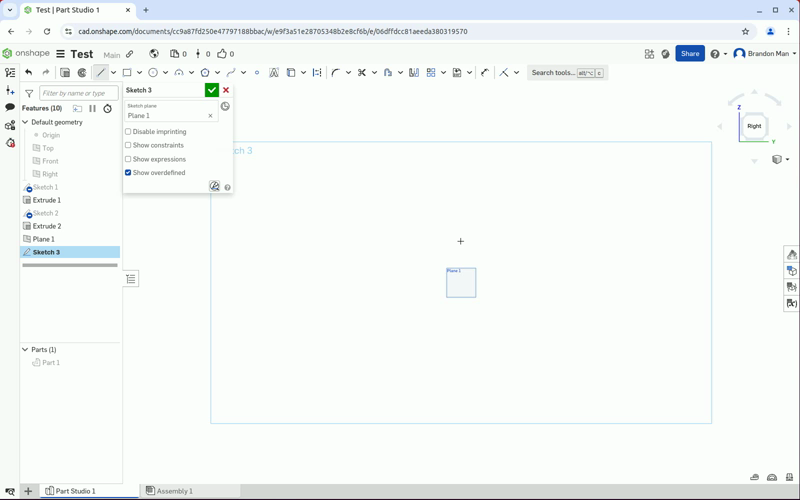
key_up(shift)
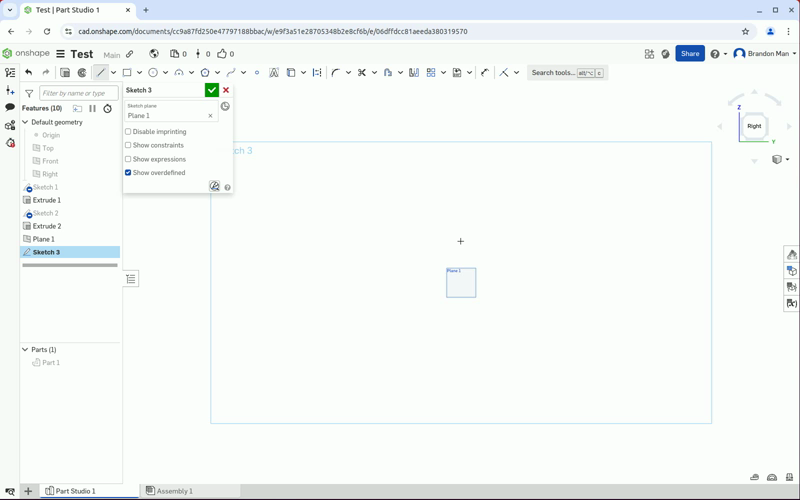
key_down(shift)
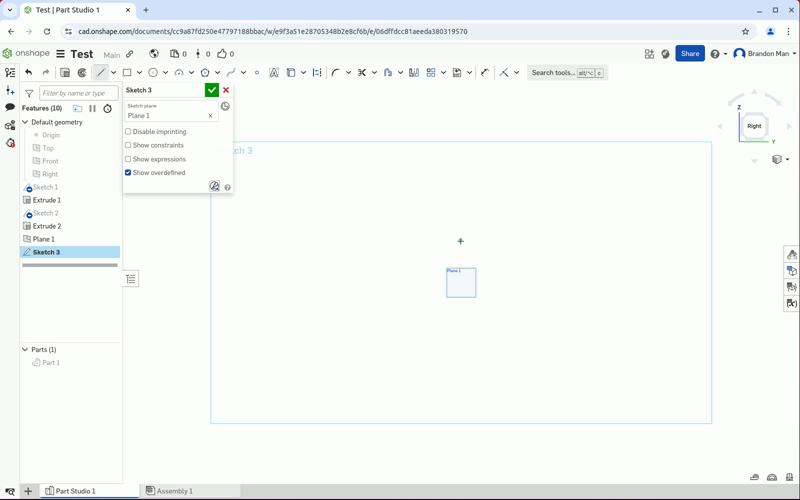
mouse_move(490, 240)
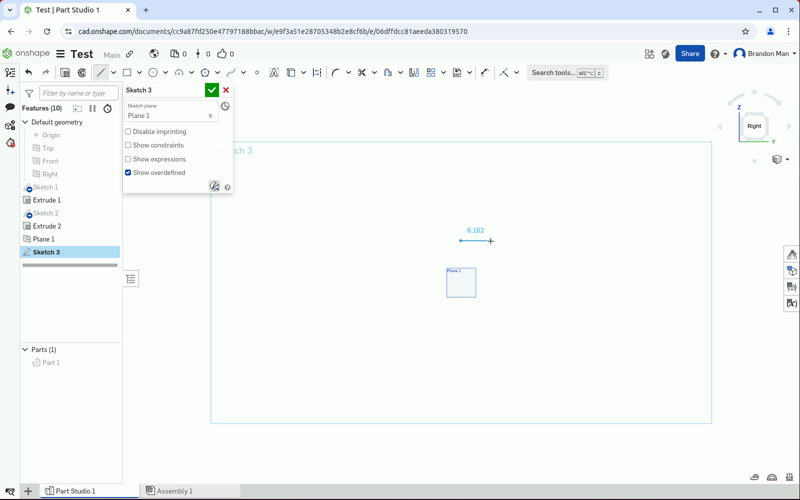
mouse_move(503, 240)
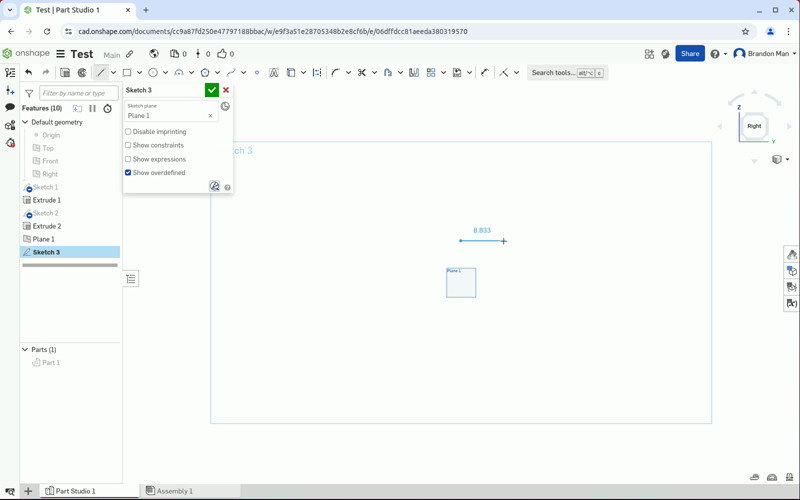
click(503, 240)
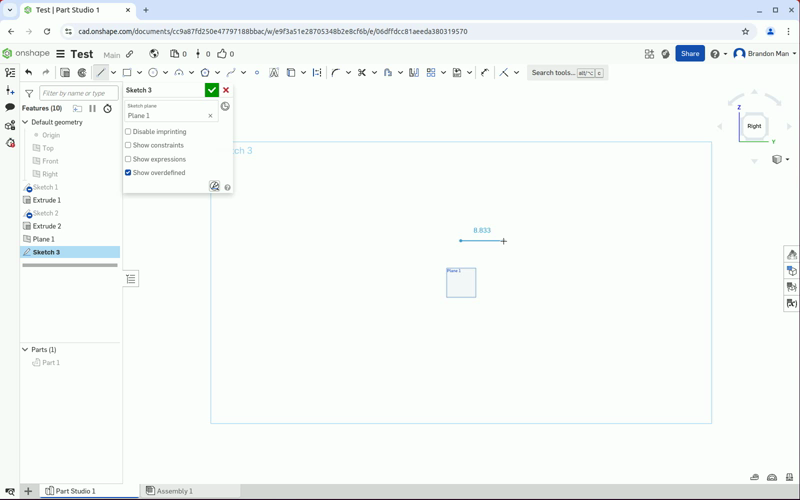
key_up(shift)
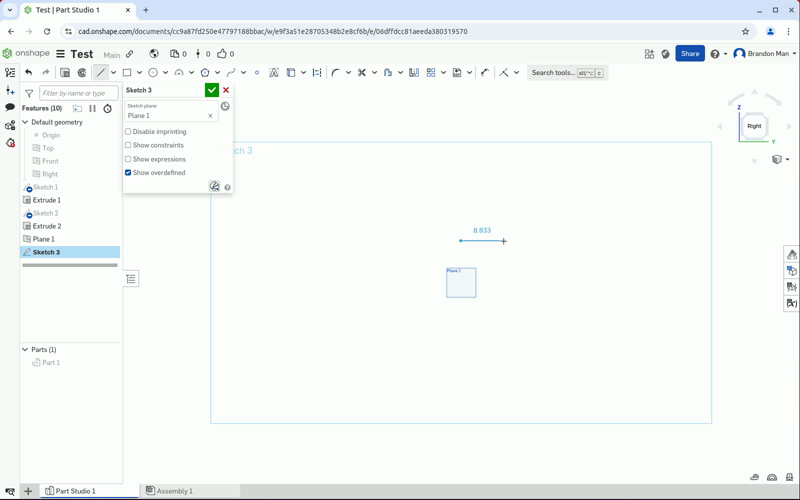
key_down(shift)
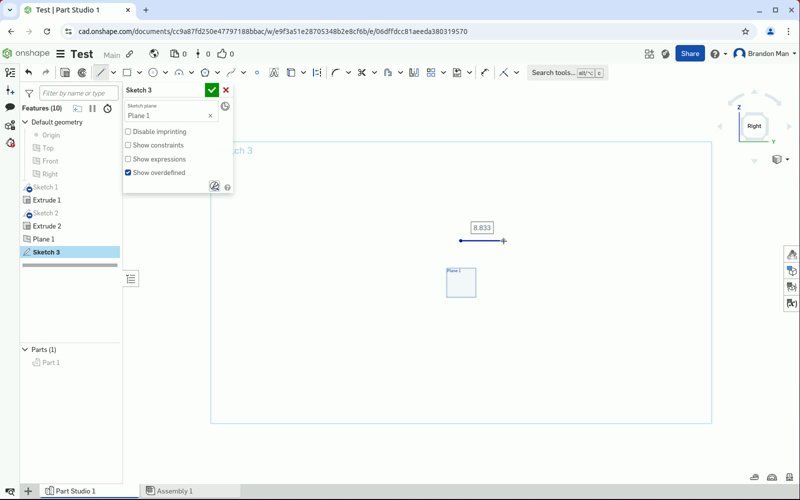
mouse_move(533, 240)
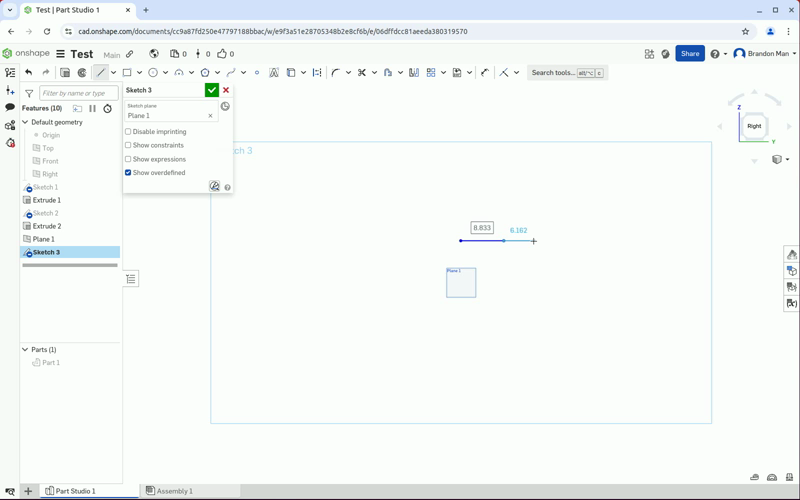
mouse_move(503, 197)
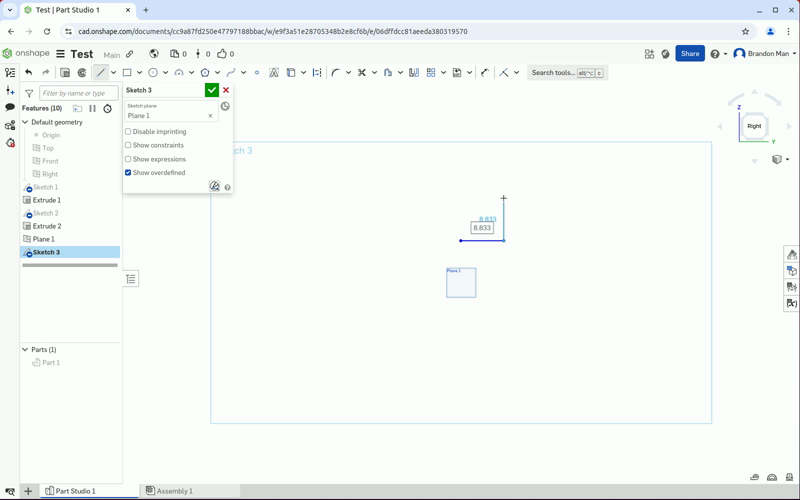
click(503, 197)
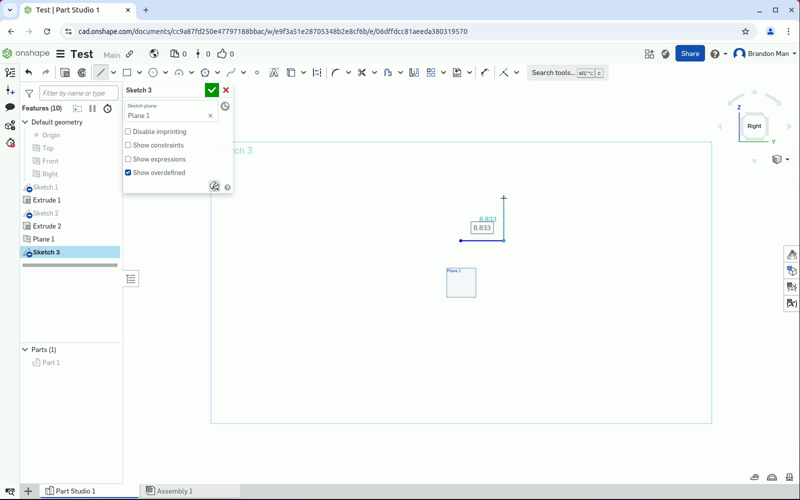
key_up(shift)
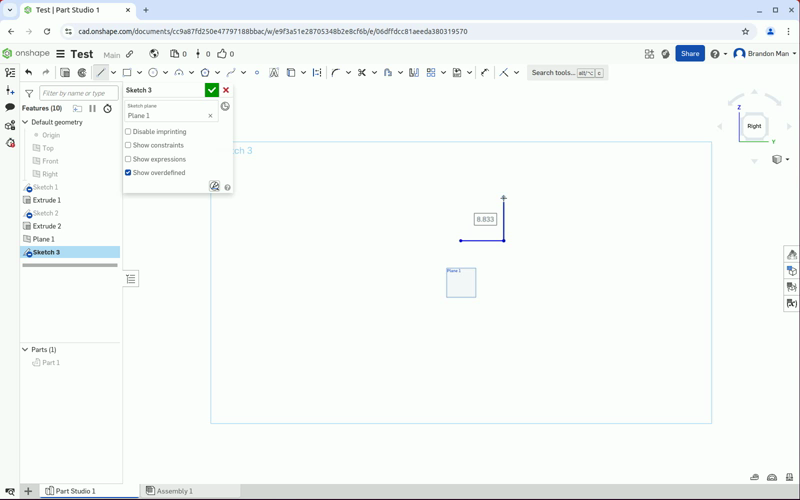
key_down(shift)
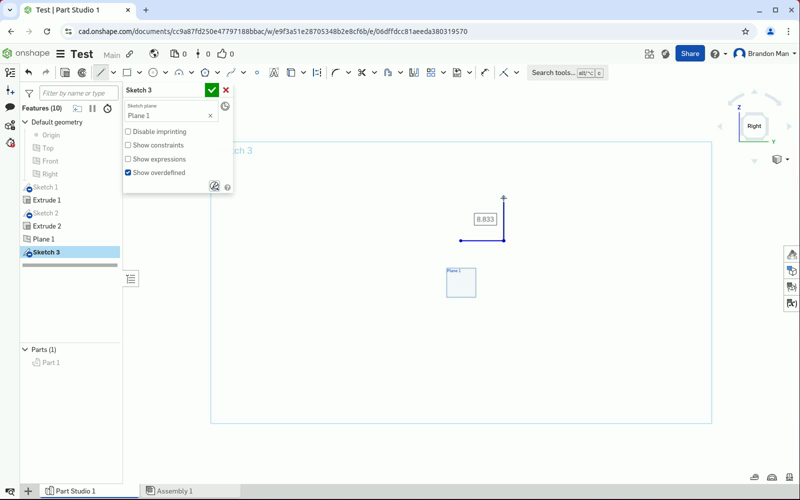
mouse_move(533, 197)
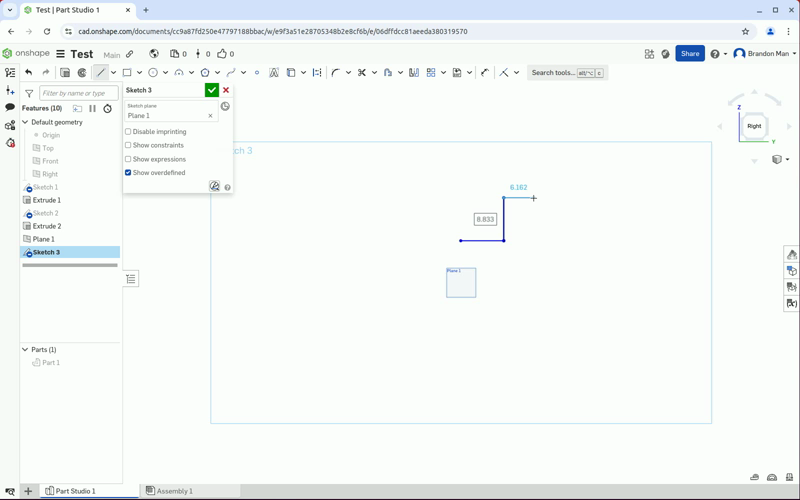
mouse_move(460, 197)
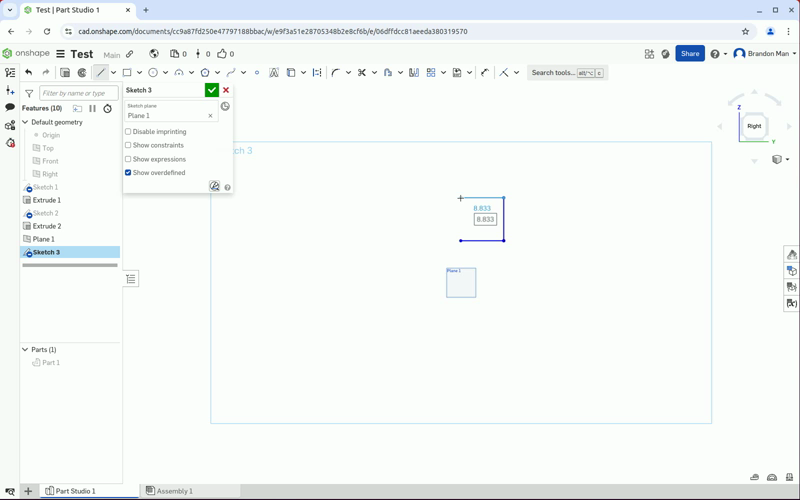
click(460, 197)
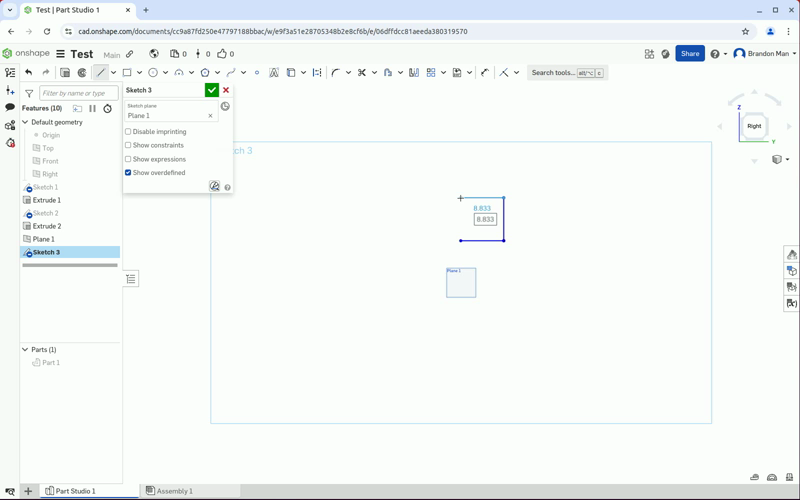
key_up(shift)
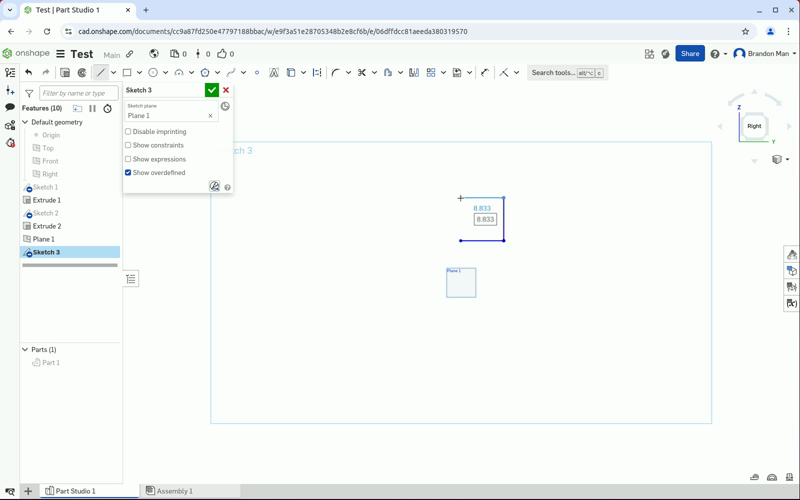
mouse_move(490, 197)
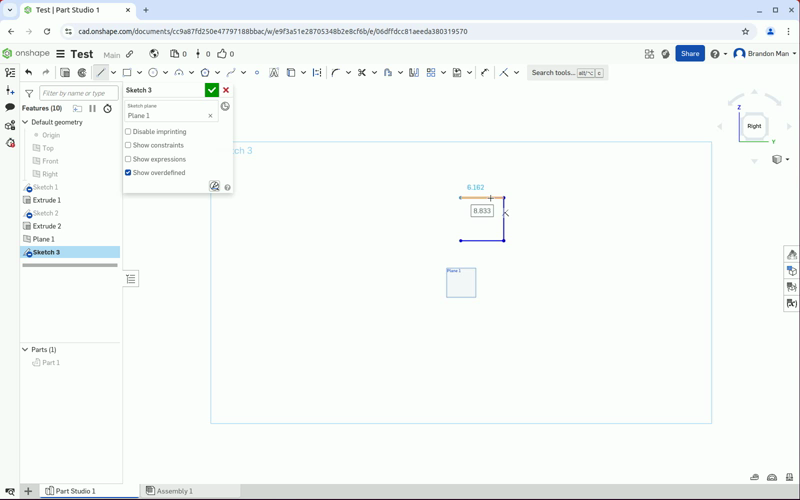
key_down(shift)
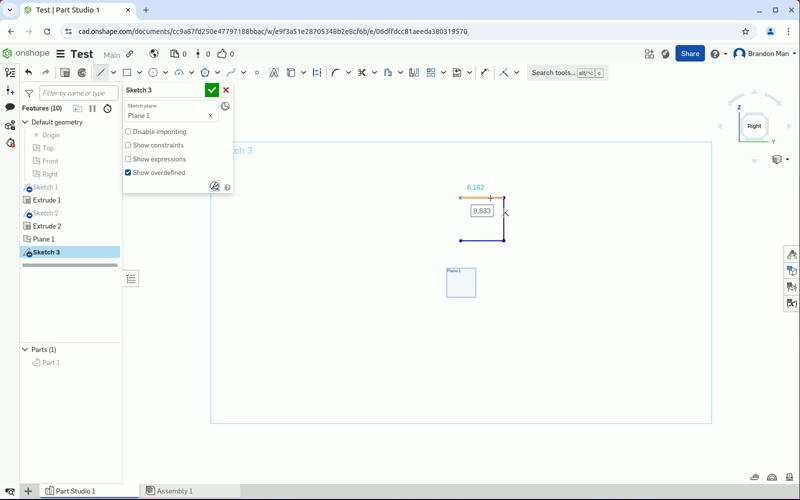
mouse_move(460, 240)
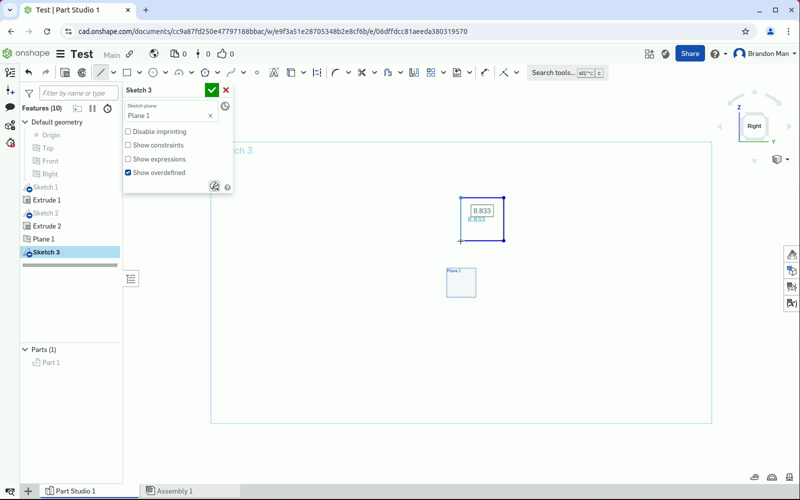
key_up(shift)
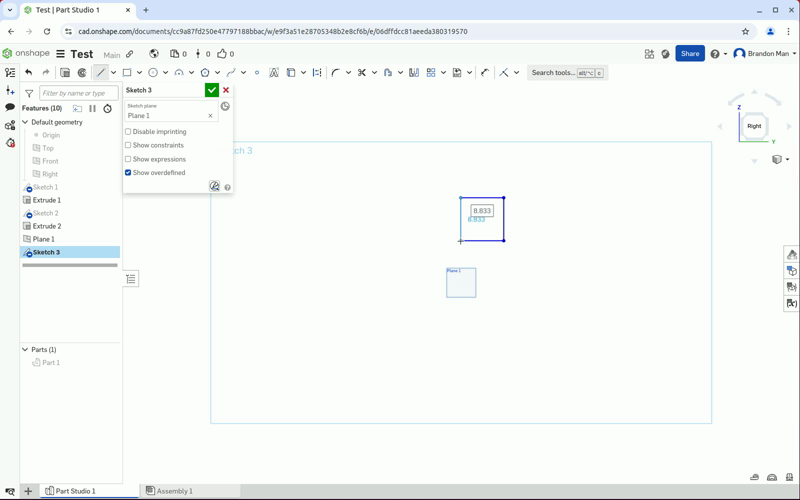
click(460, 240)
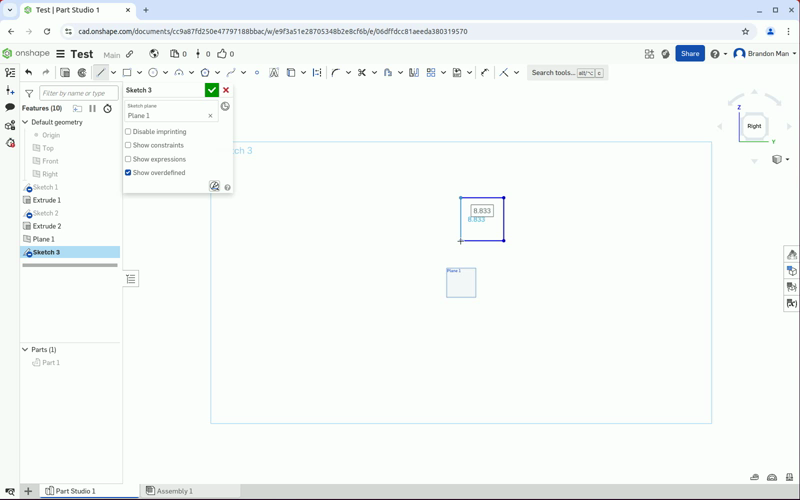
key(esc)
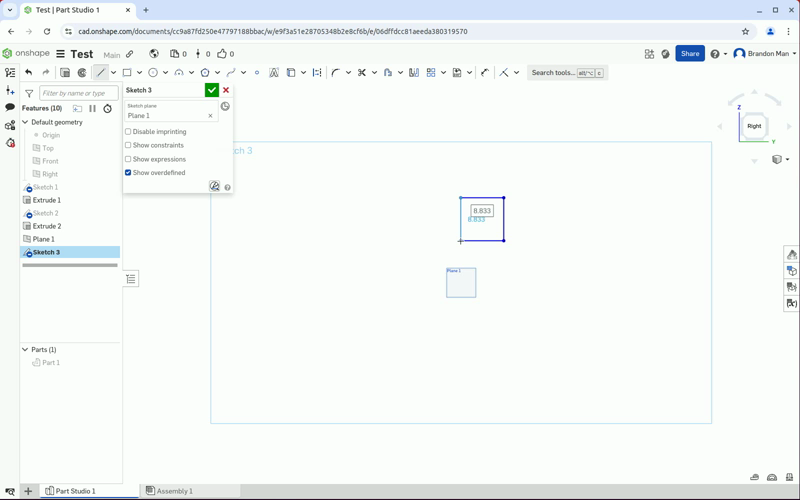
mouse_move(495, 202)
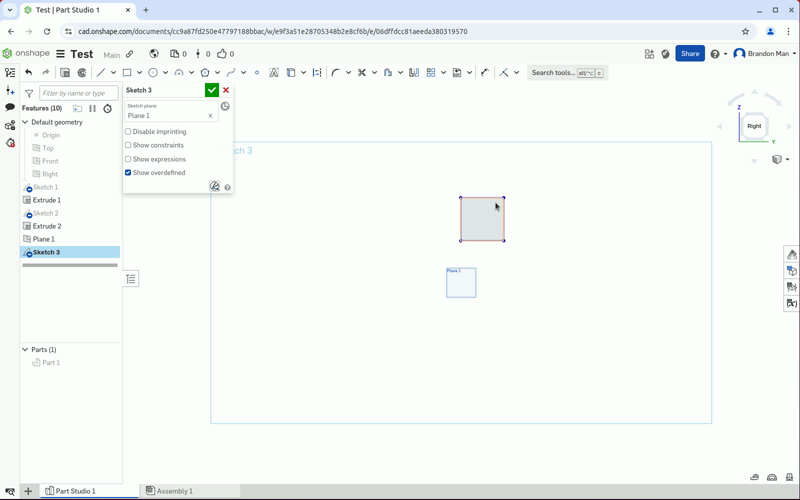
click(495, 202)
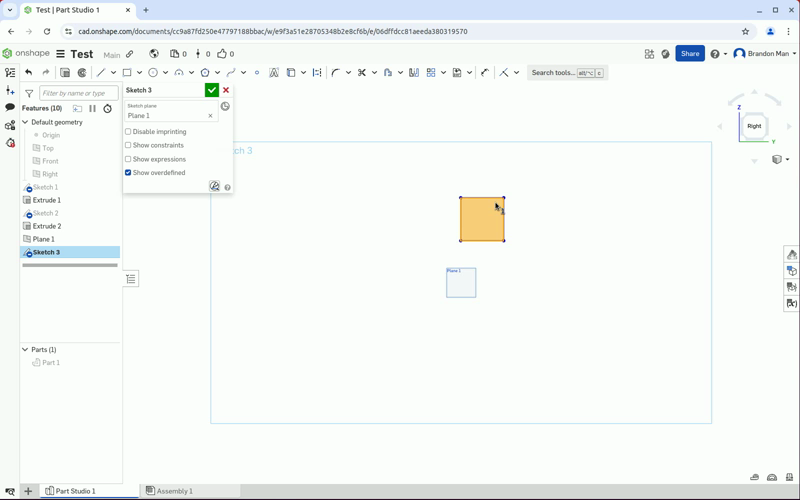
mouse_move(73, 352)
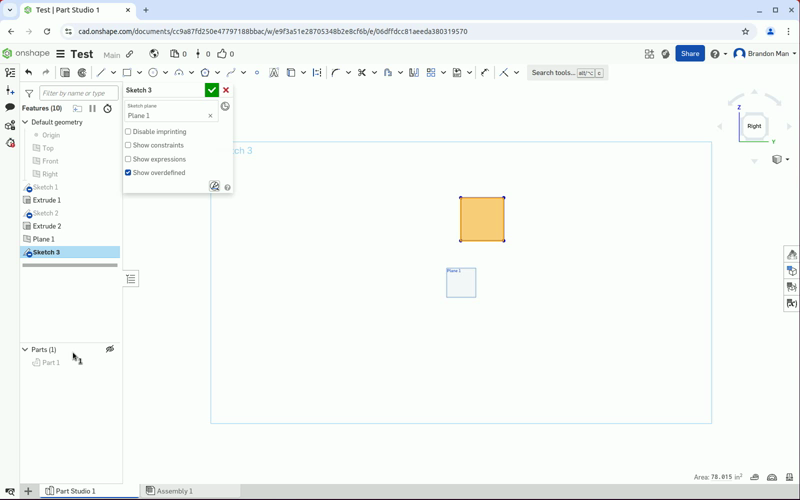
key(shift+y)
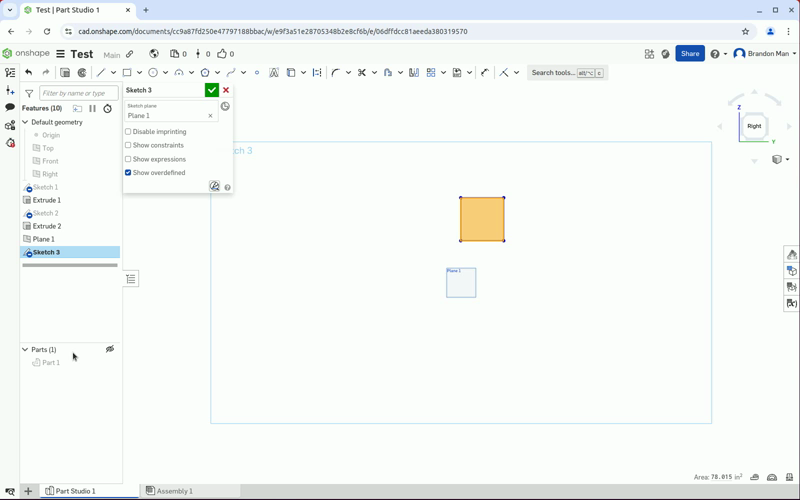
key(shift+e)
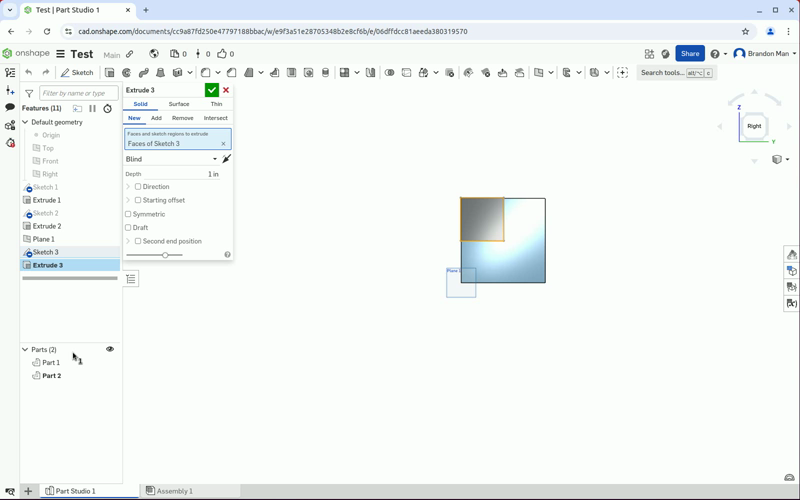
mouse_move(143, 106)
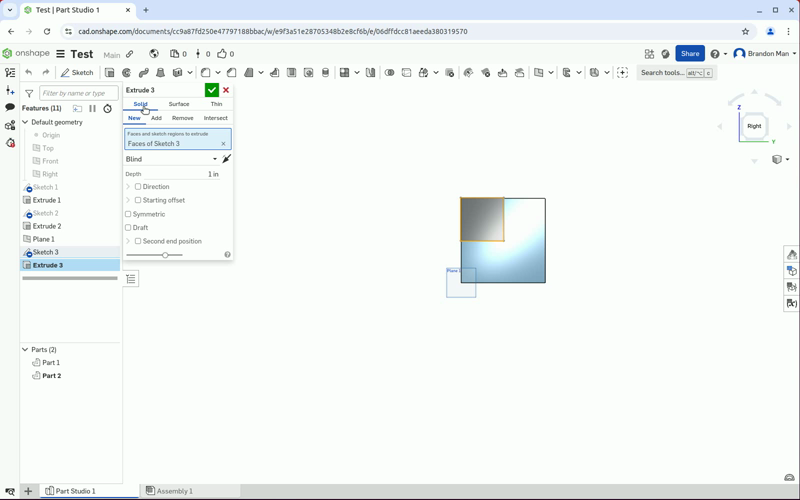
click(143, 106)
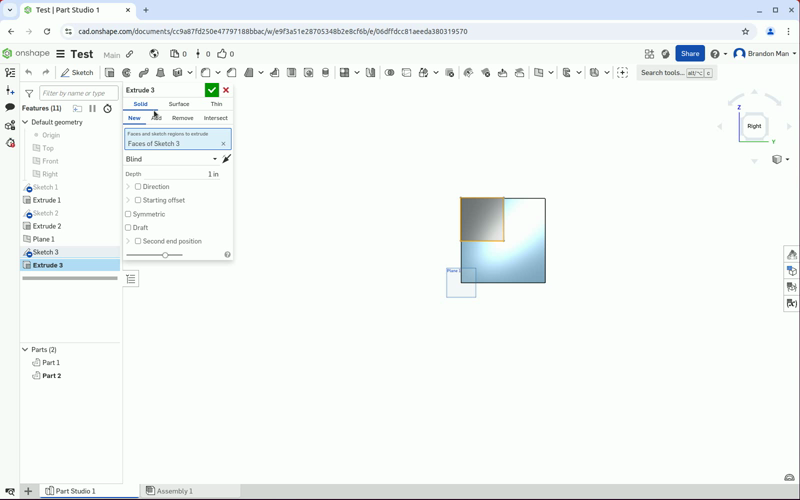
mouse_move(186, 120)
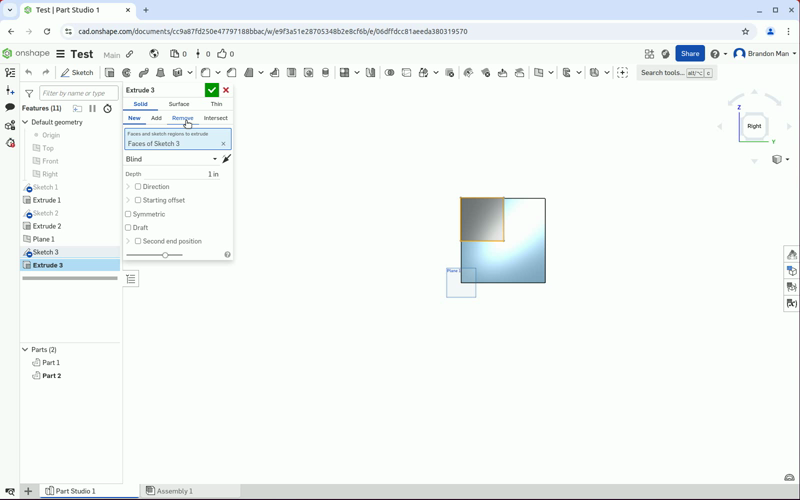
click(186, 120)
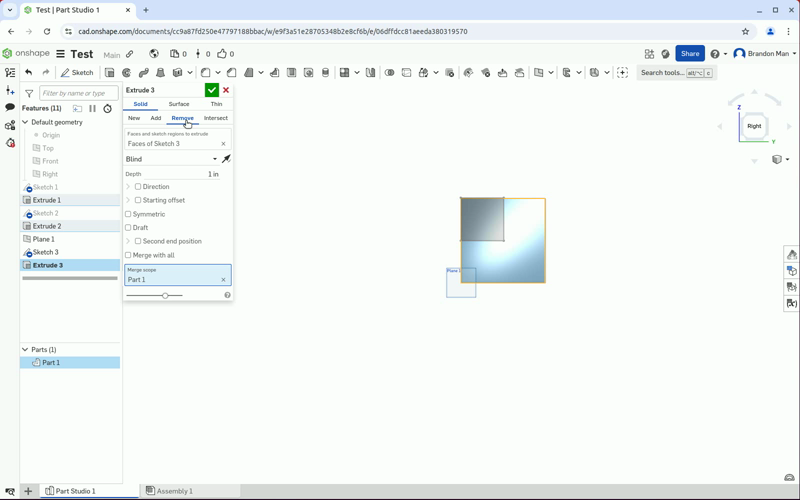
key(tab, 4)
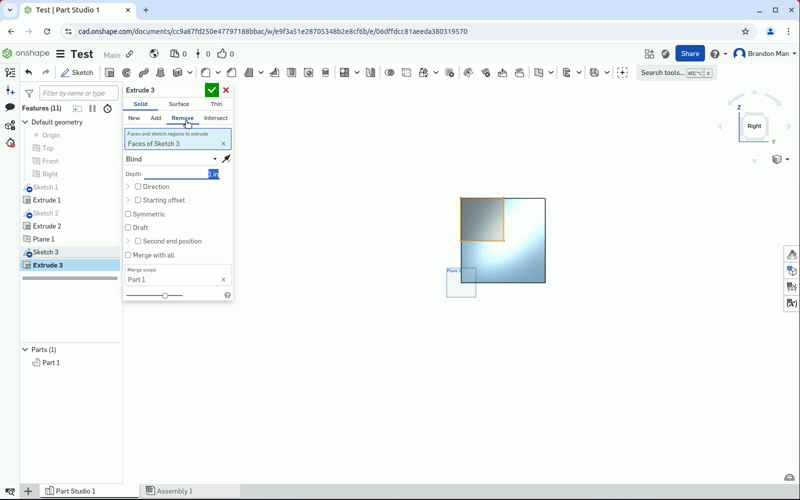
text(8.666)
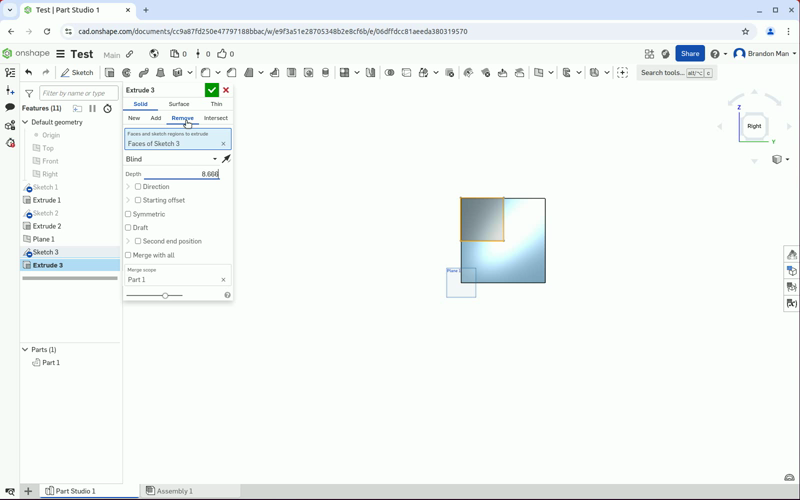
key(tab, 6)
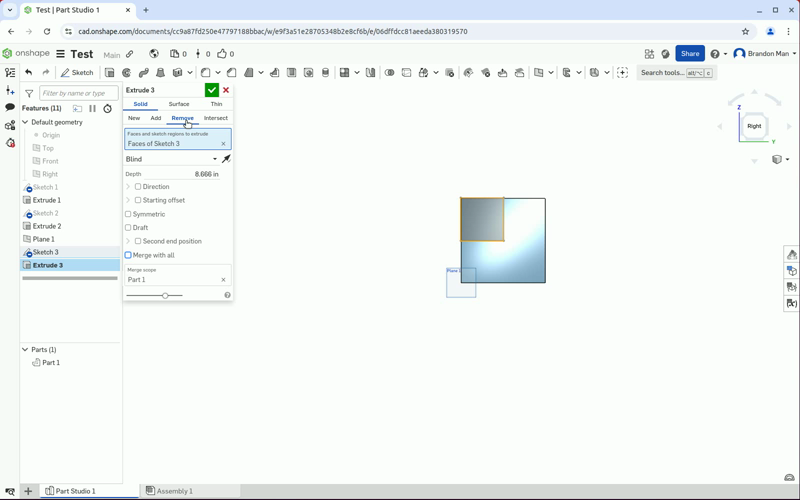
key(space)
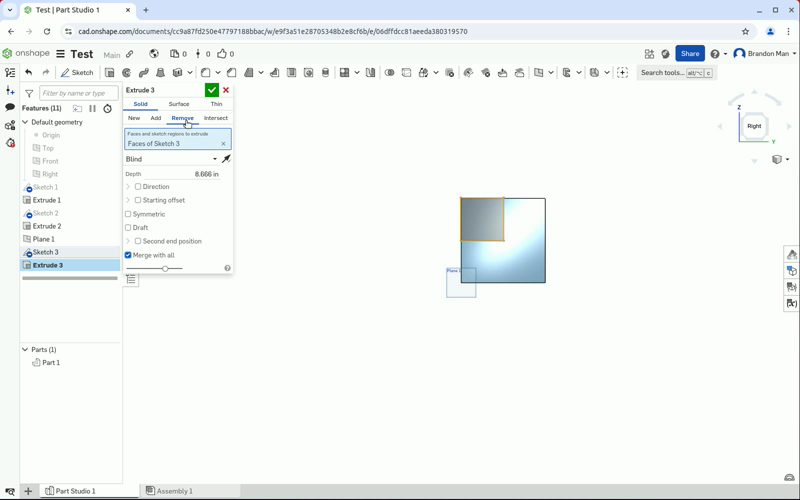
key(enter)
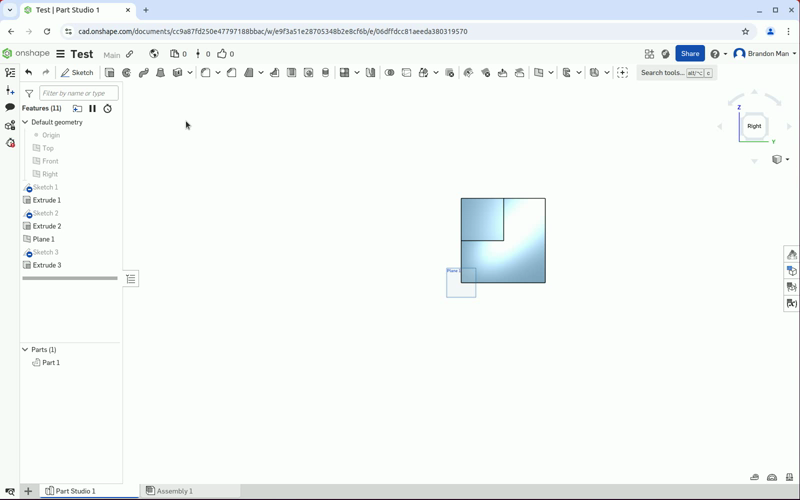
key(shift+h)
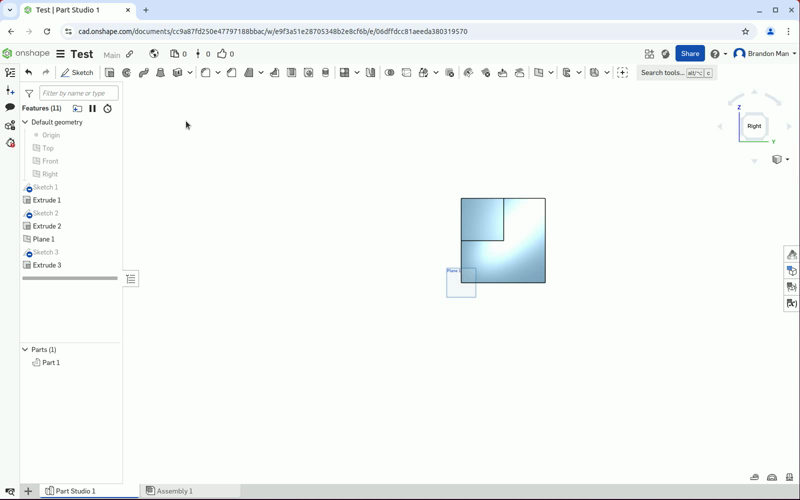
key(shift+h)
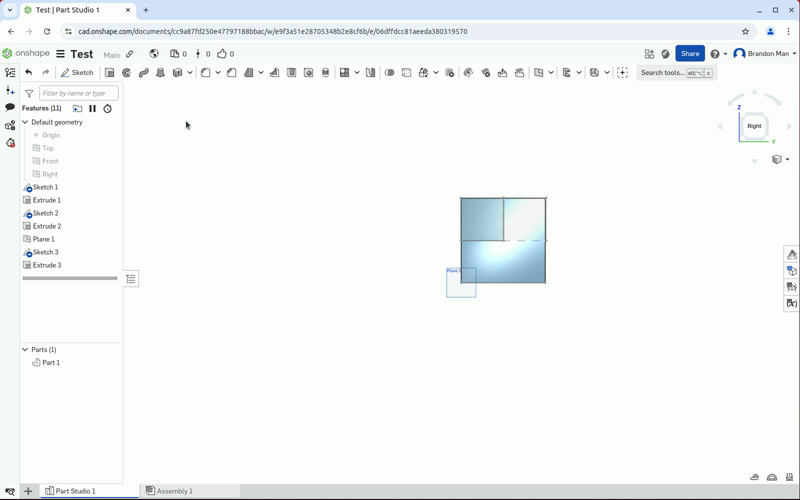
key(shift+7)
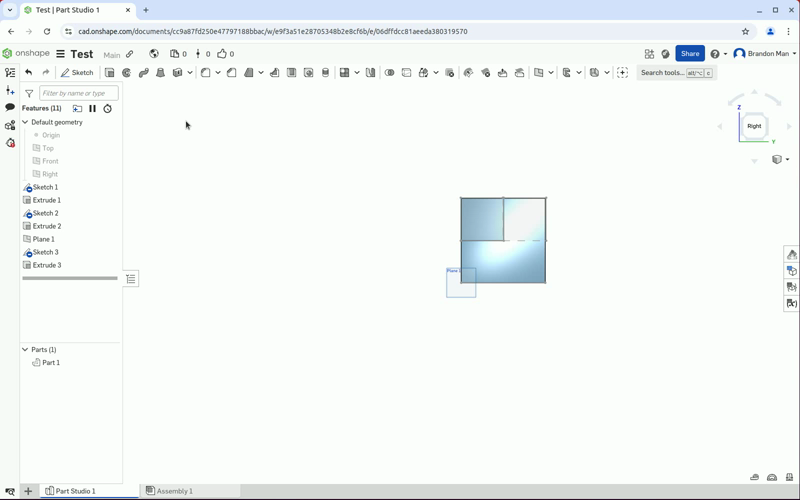
key(right, 2)
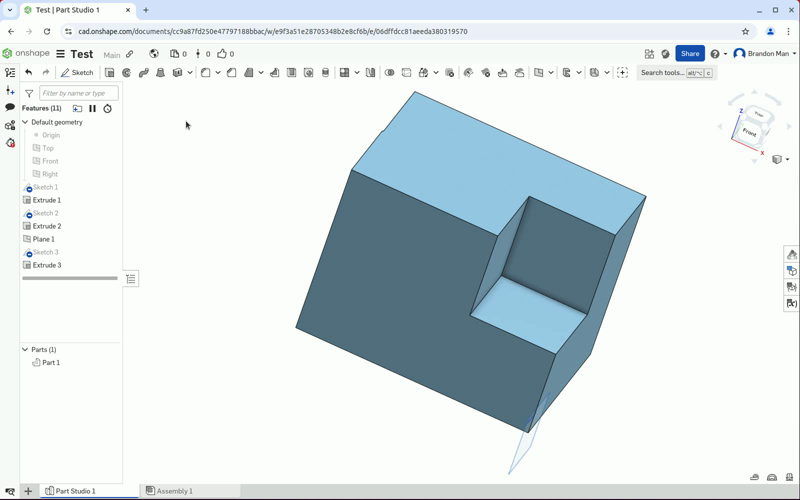
key(down, 2)
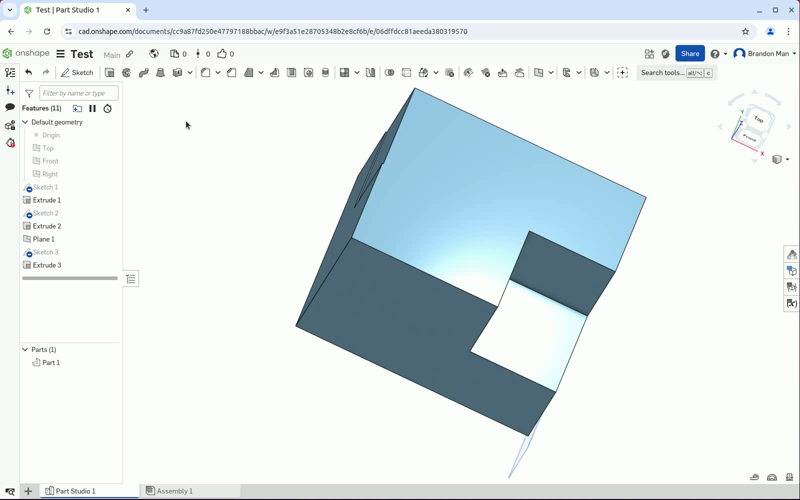
key(up, 2)
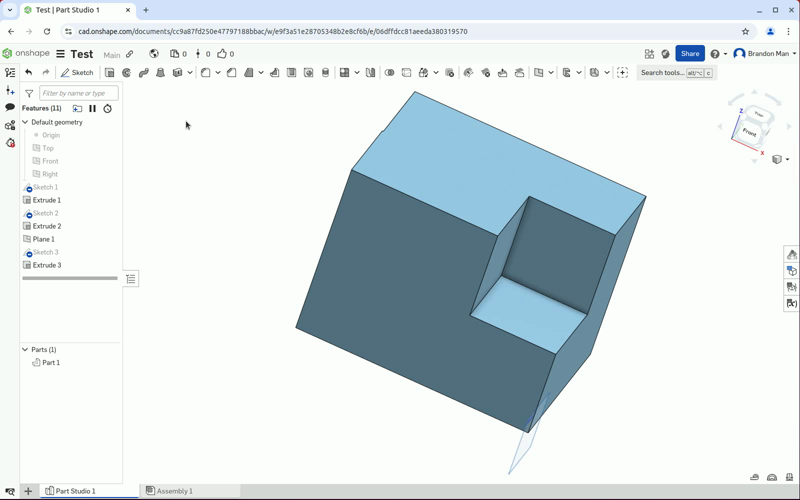
key(left, 2)
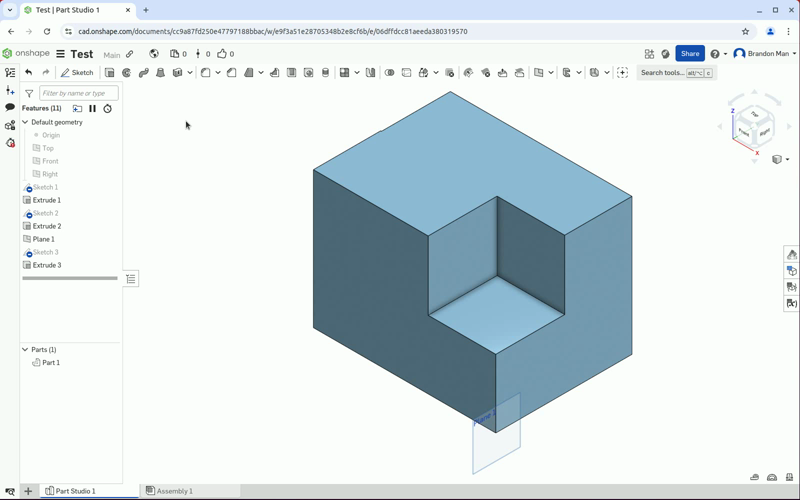
mouse_move(73, 189)
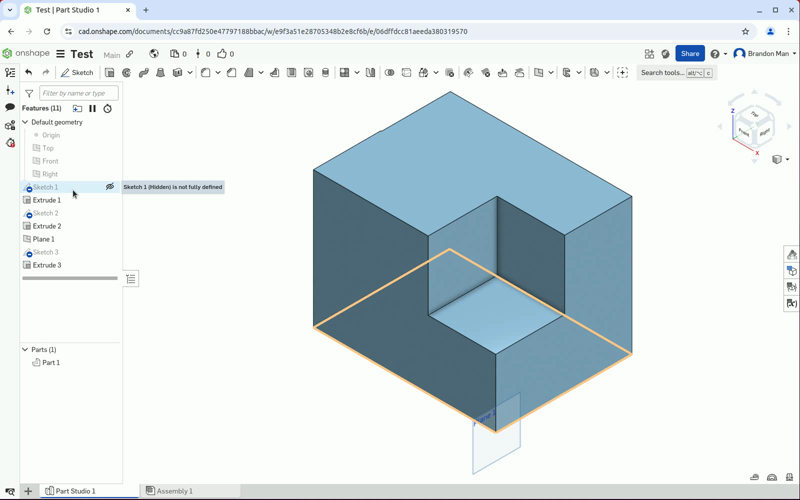
click(73, 189)